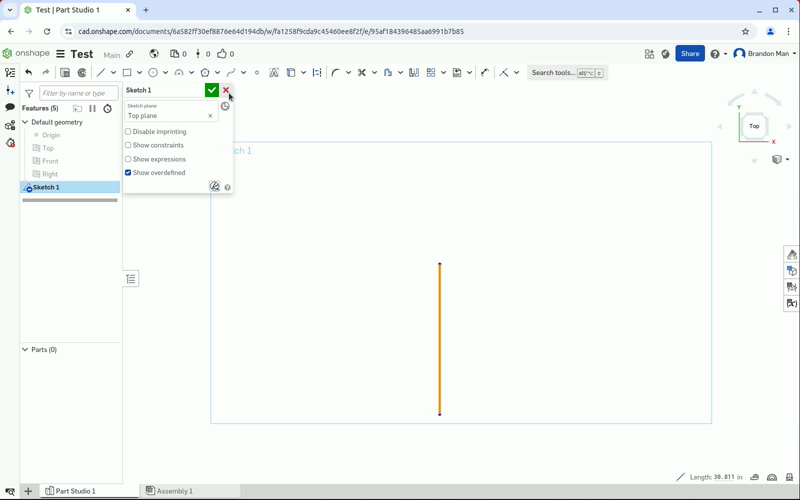
key(shift+h)
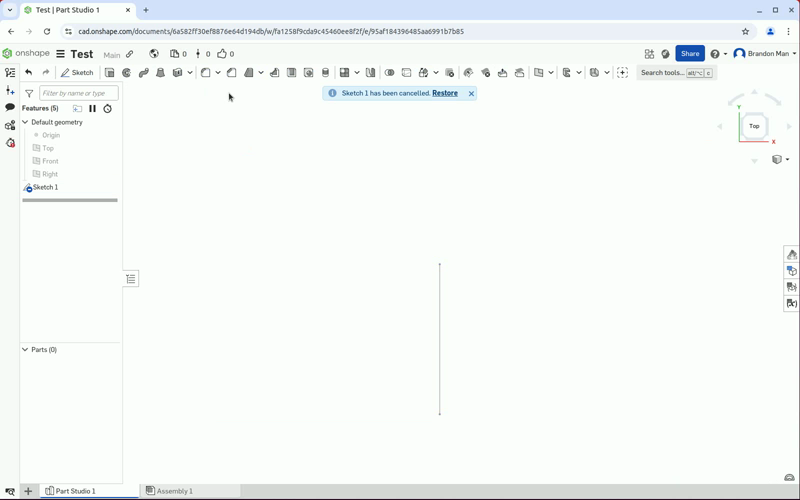
key(shift+s)
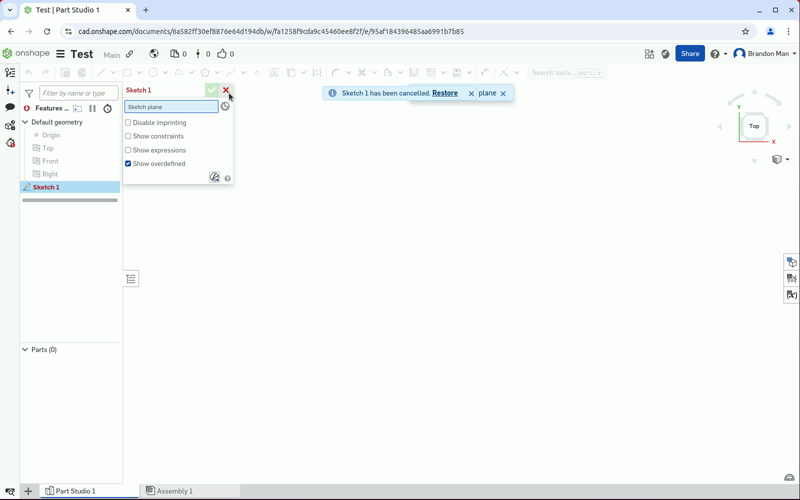
mouse_move(73, 150)
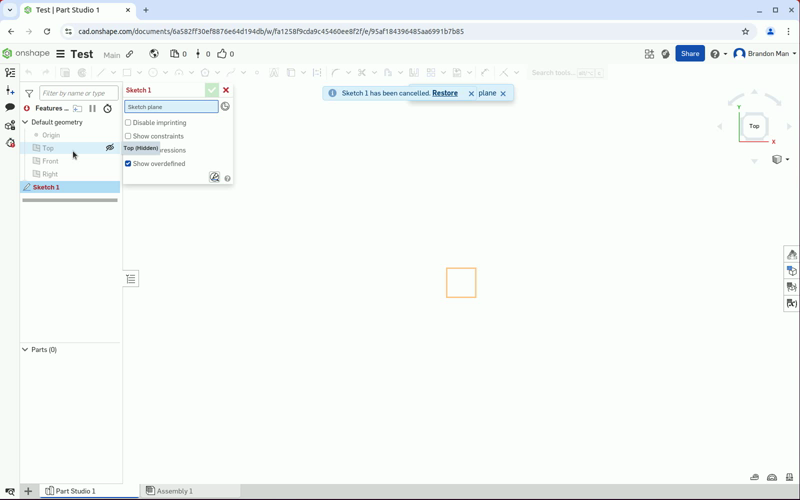
click(73, 150)
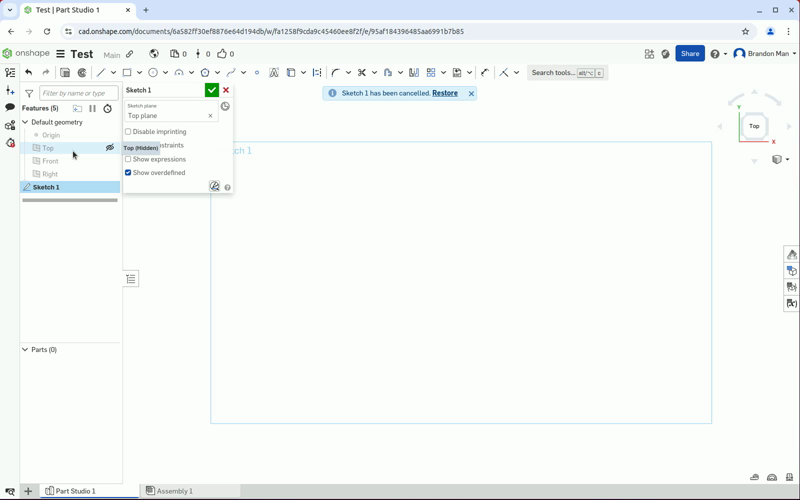
mouse_move(73, 352)
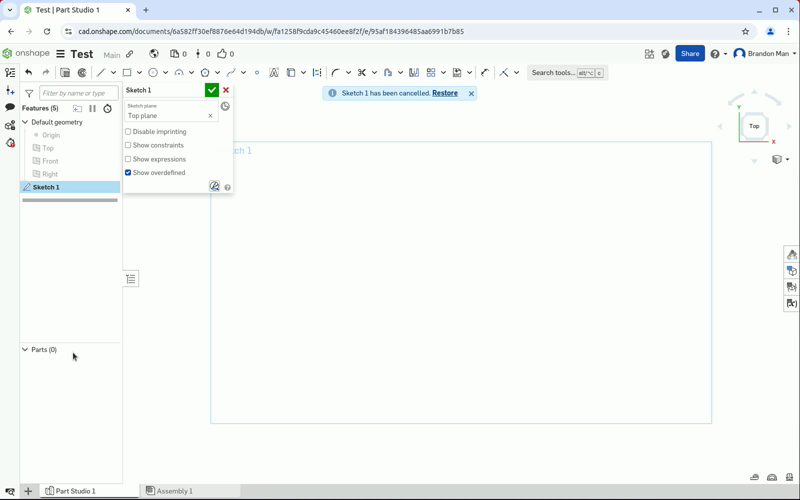
key(y)
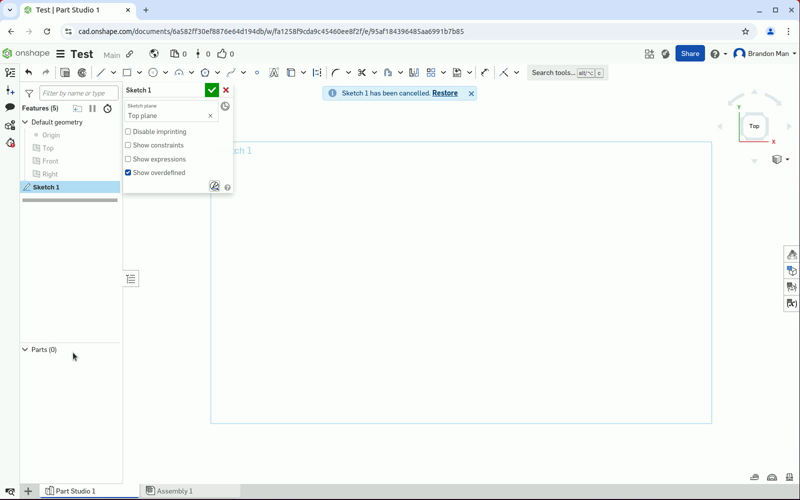
key(l)
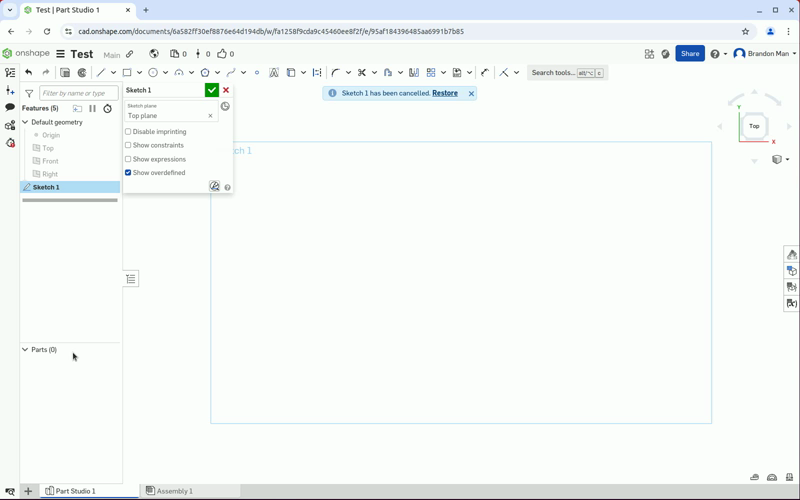
key_down(shift)
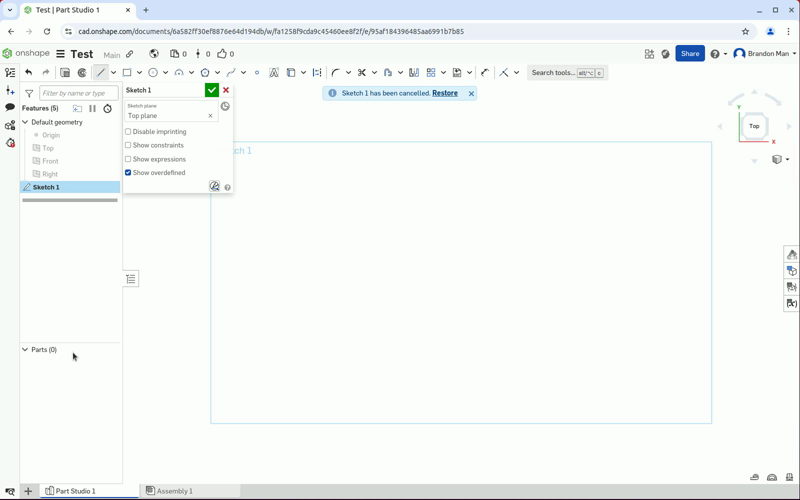
mouse_move(460, 282)
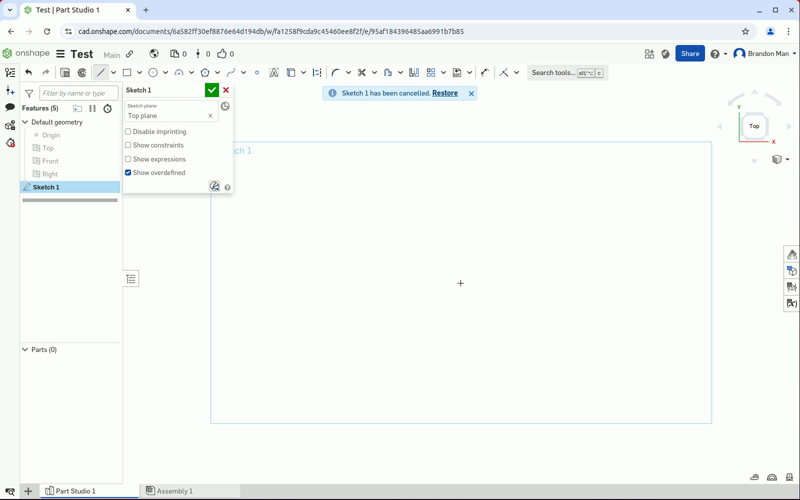
click(460, 282)
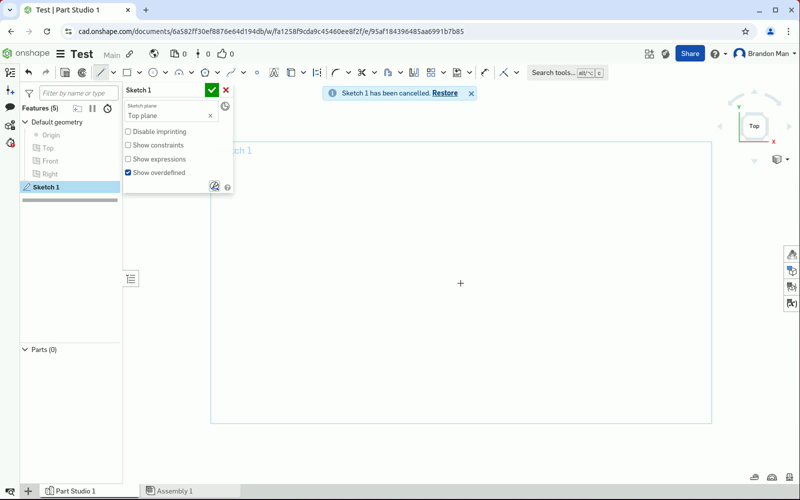
key_up(shift)
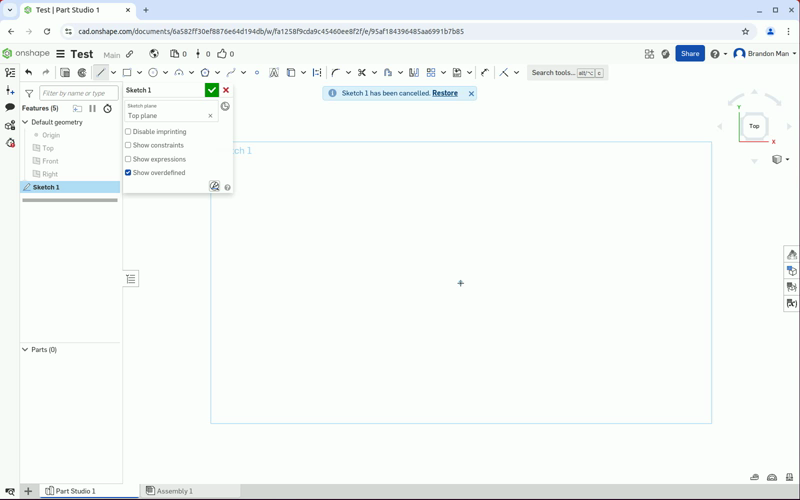
key_down(shift)
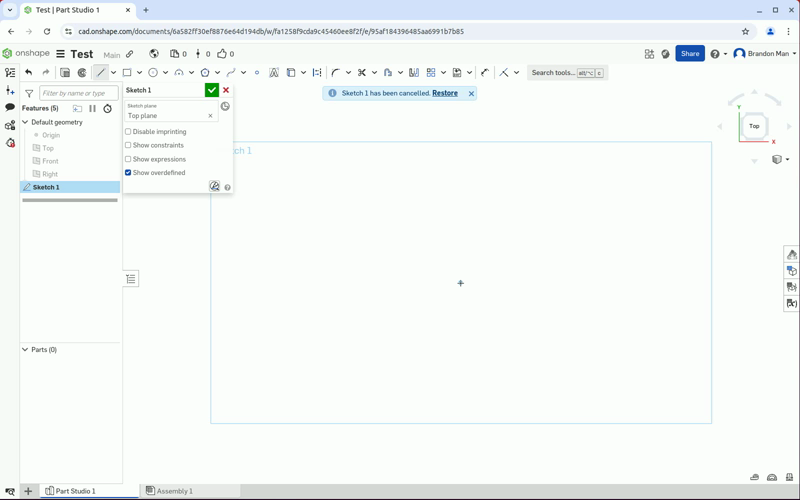
mouse_move(573, 282)
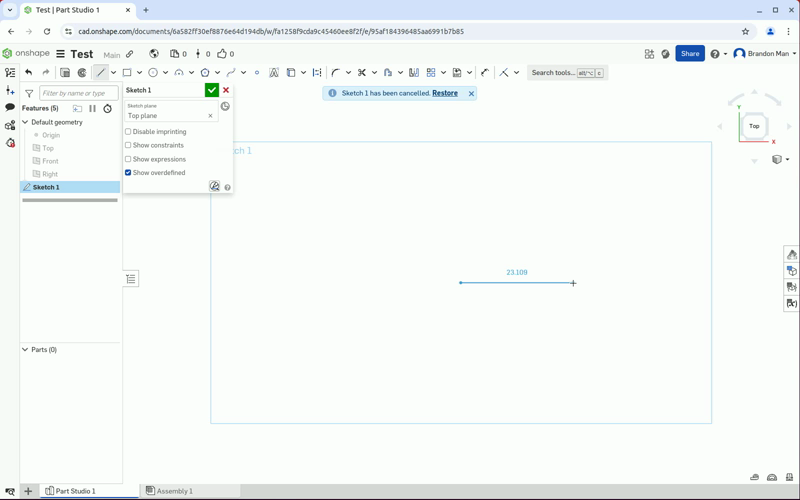
click(573, 282)
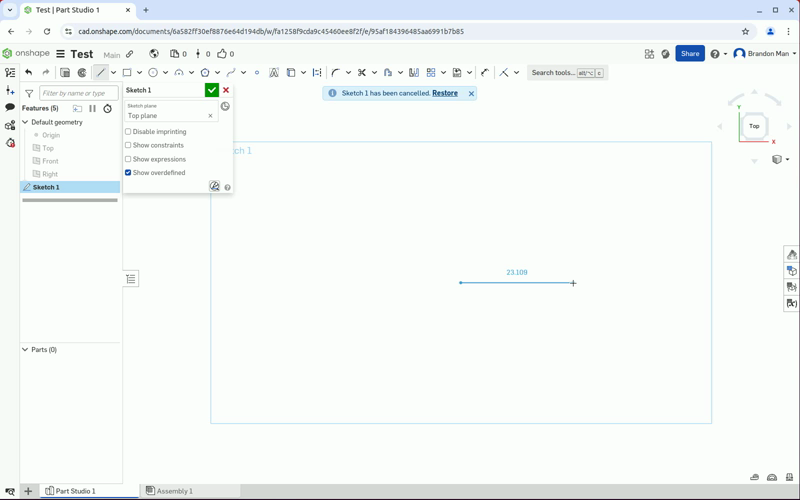
key_up(shift)
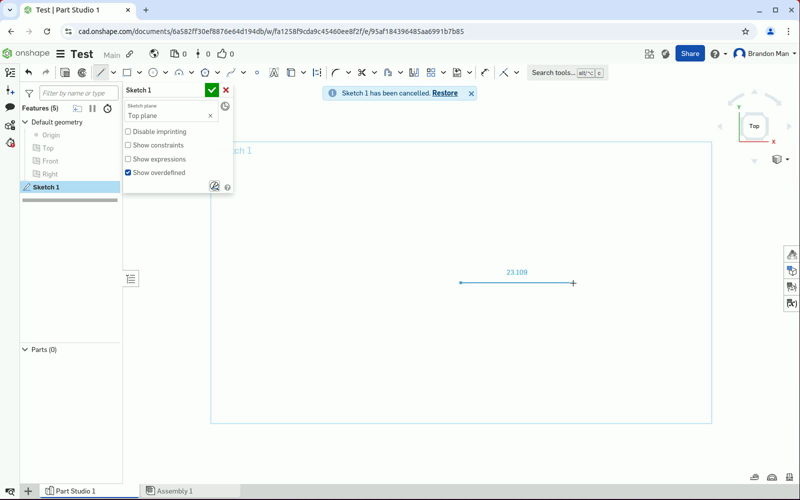
key_down(shift)
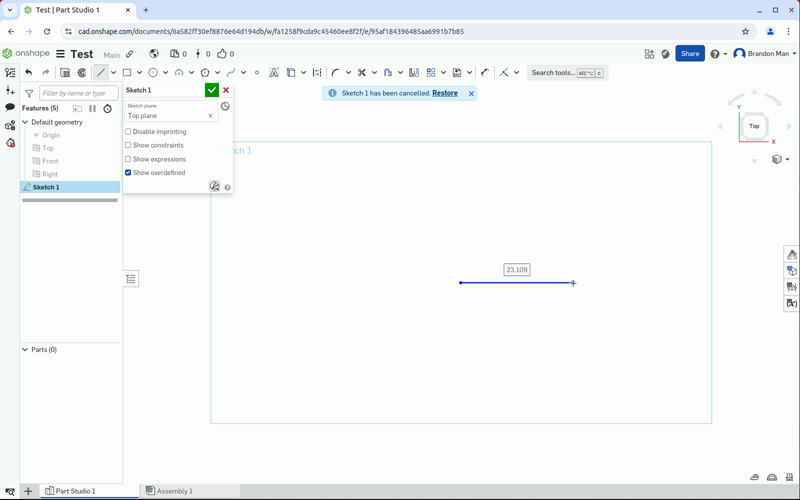
mouse_move(573, 219)
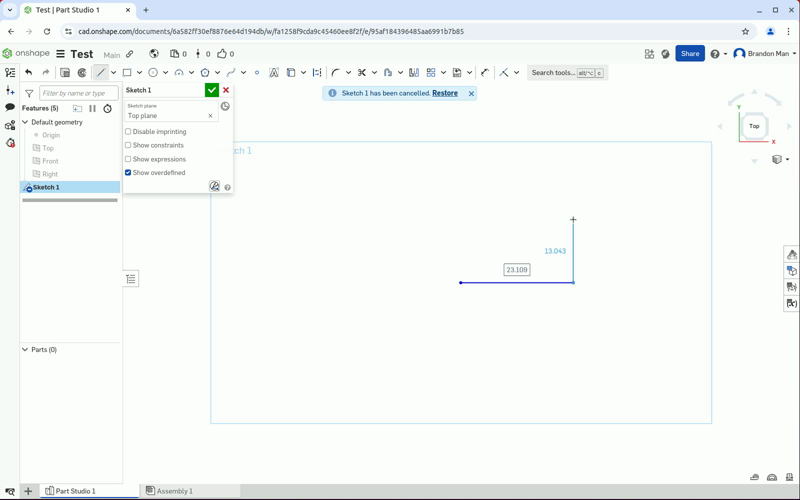
click(573, 219)
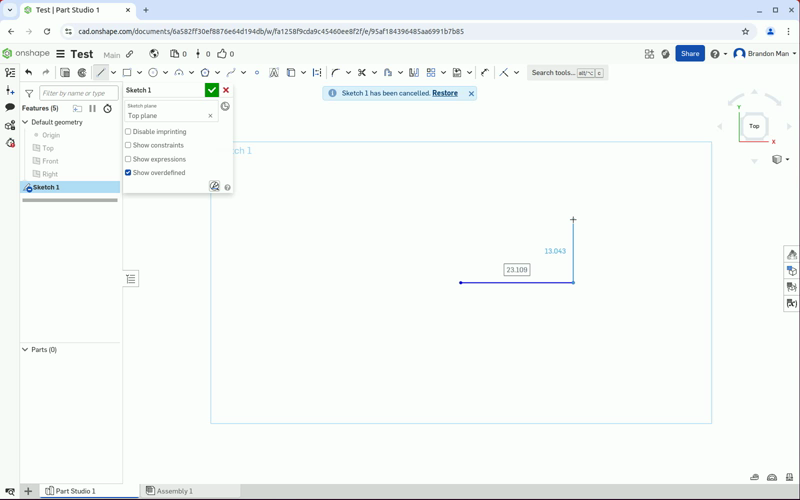
key_up(shift)
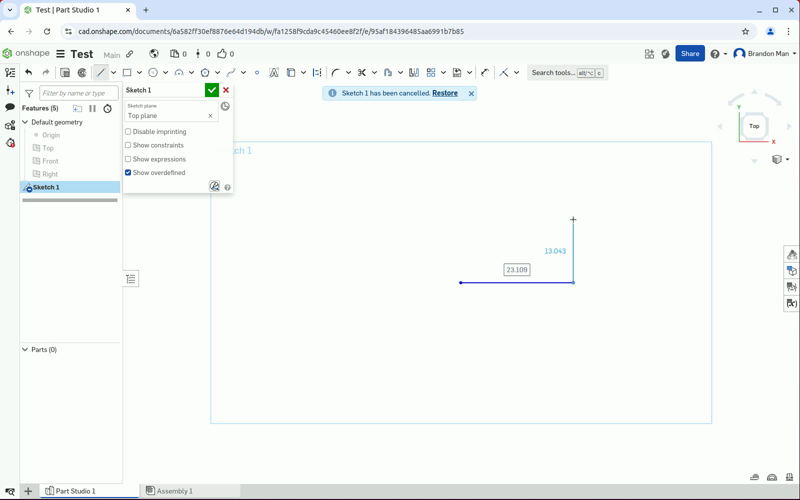
key_down(shift)
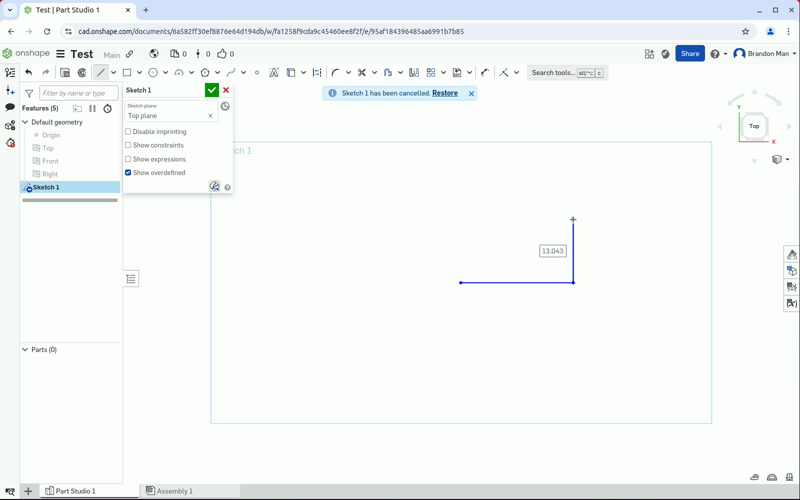
mouse_move(460, 219)
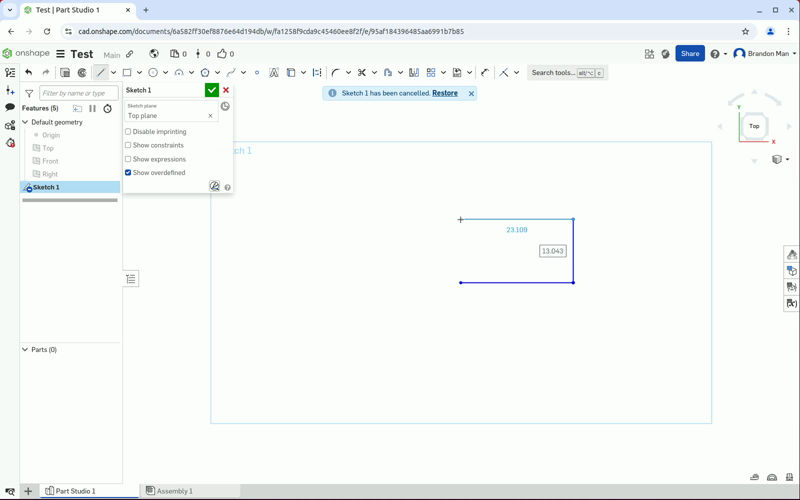
click(460, 219)
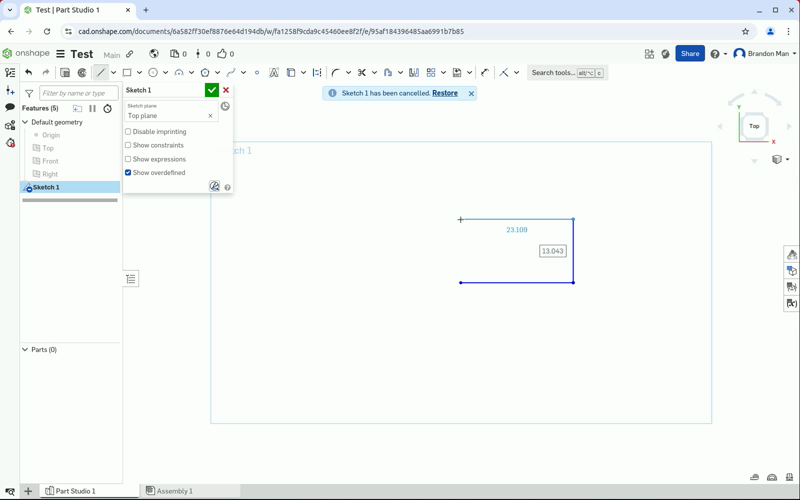
key_up(shift)
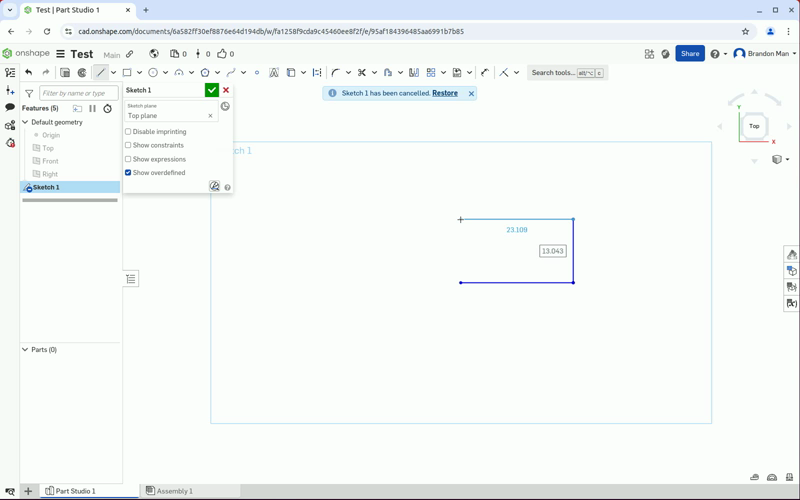
key_down(shift)
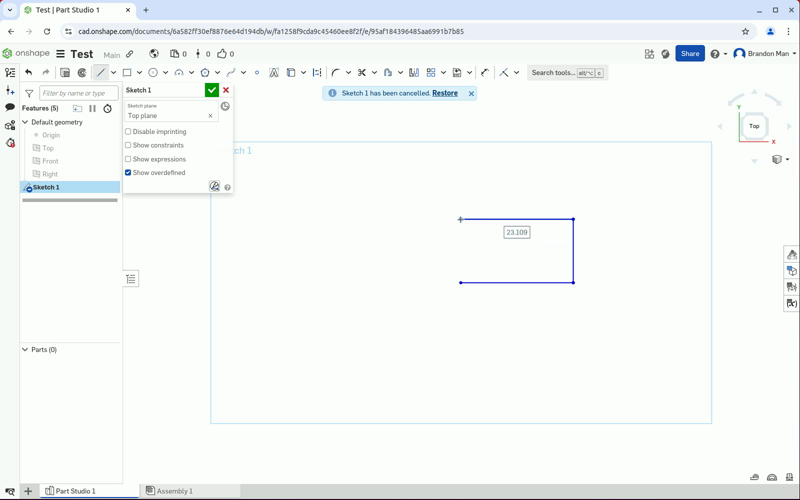
mouse_move(460, 282)
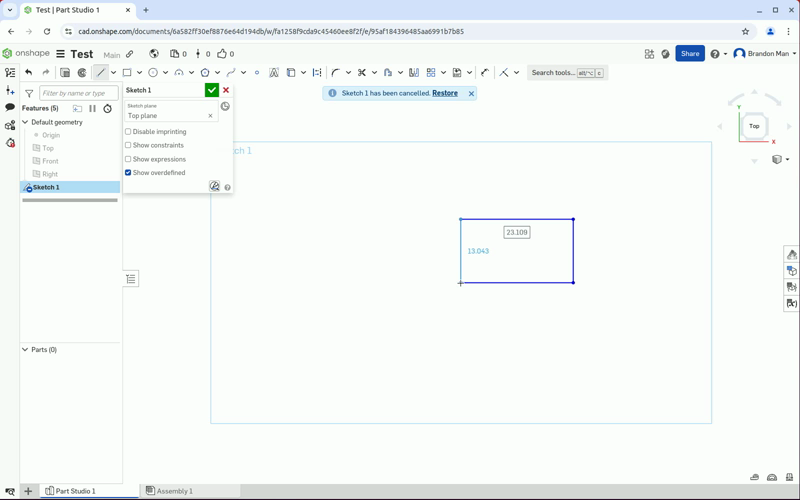
key_up(shift)
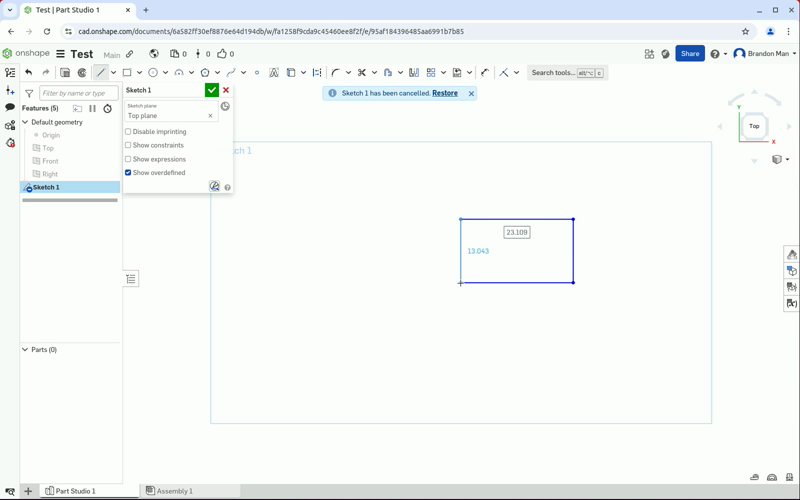
click(460, 282)
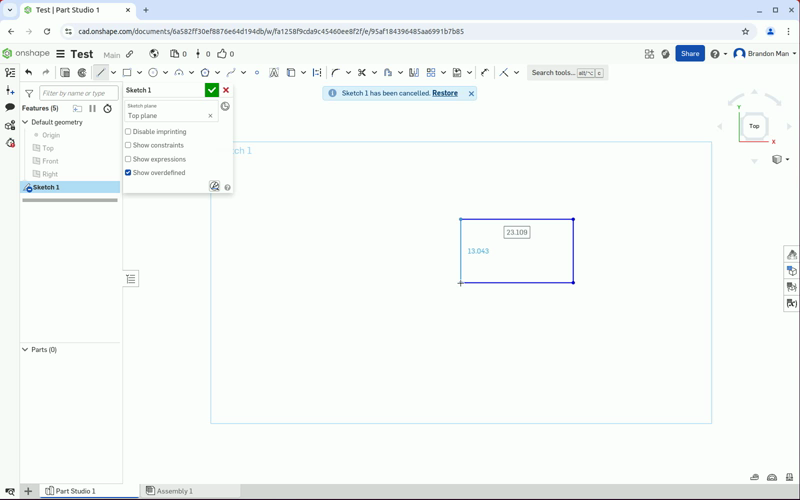
key(esc)
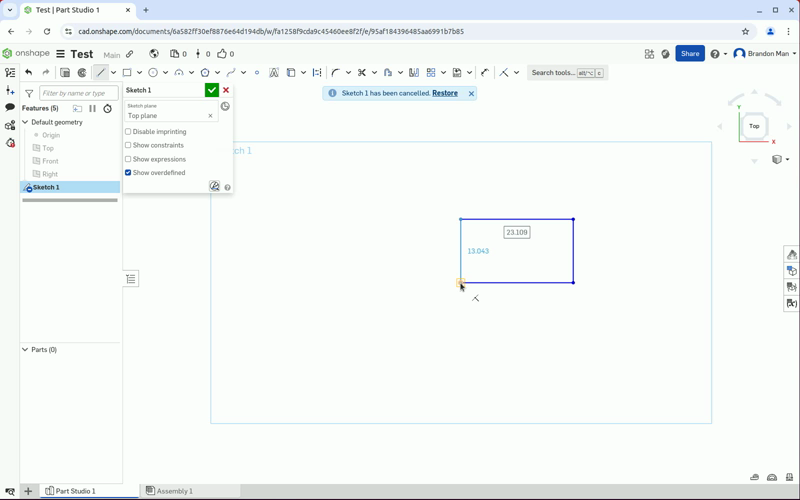
mouse_move(477, 232)
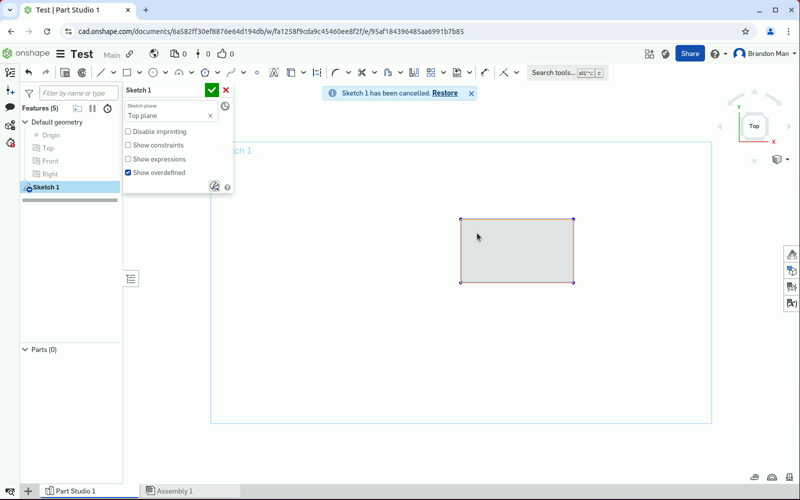
click(477, 232)
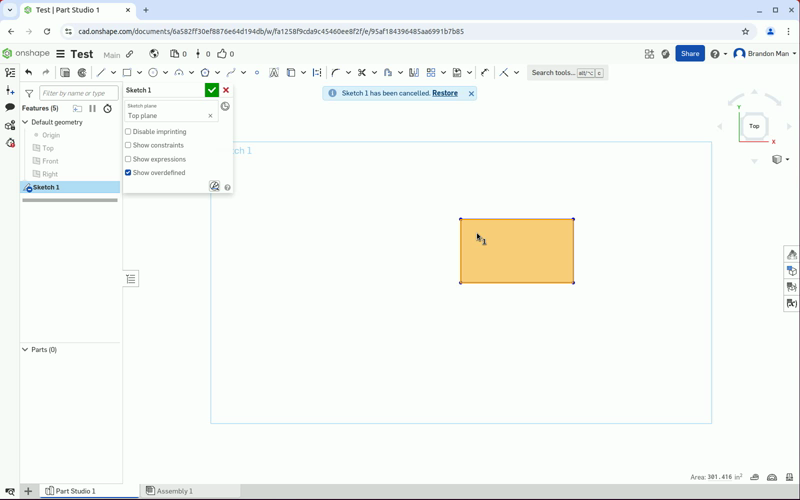
mouse_move(73, 352)
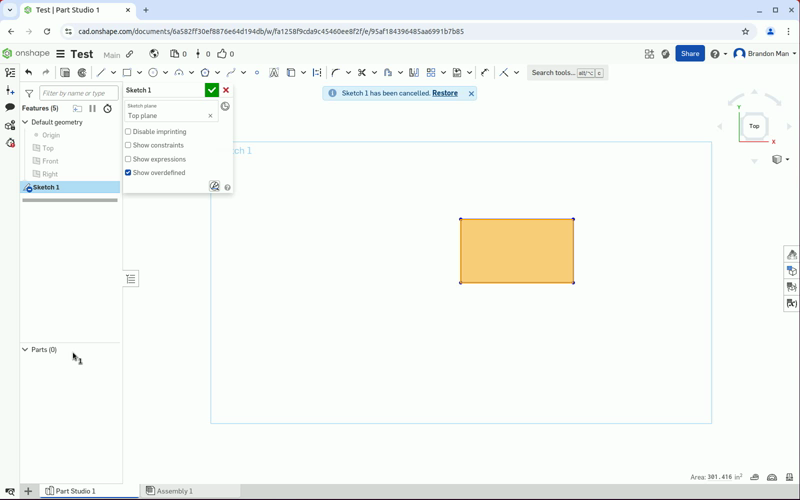
key(shift+y)
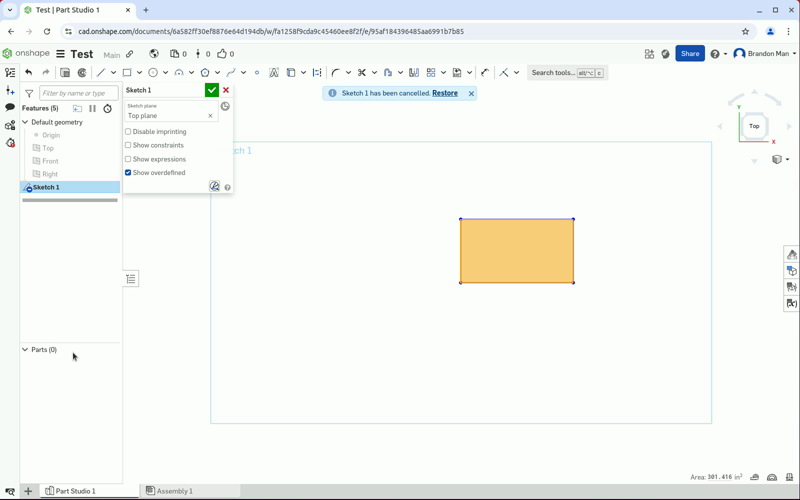
key(shift+e)
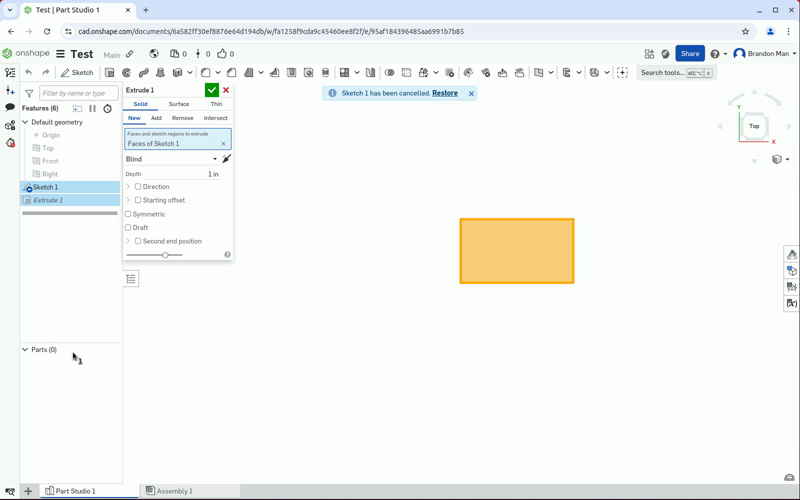
mouse_move(143, 106)
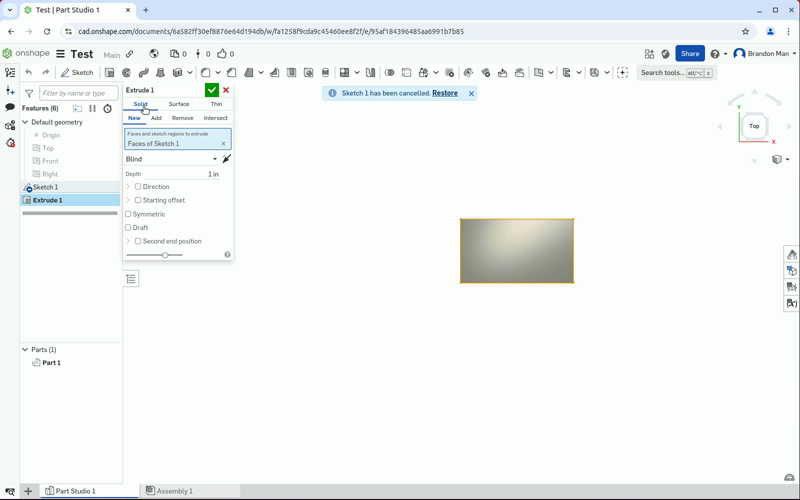
click(143, 106)
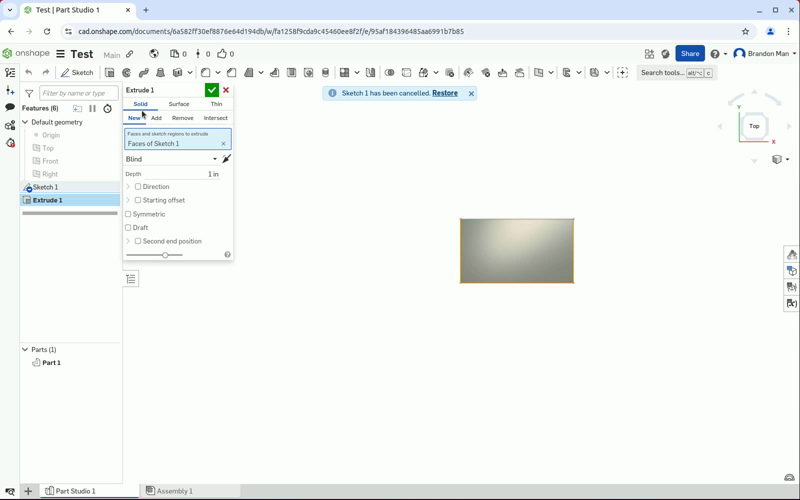
mouse_move(137, 120)
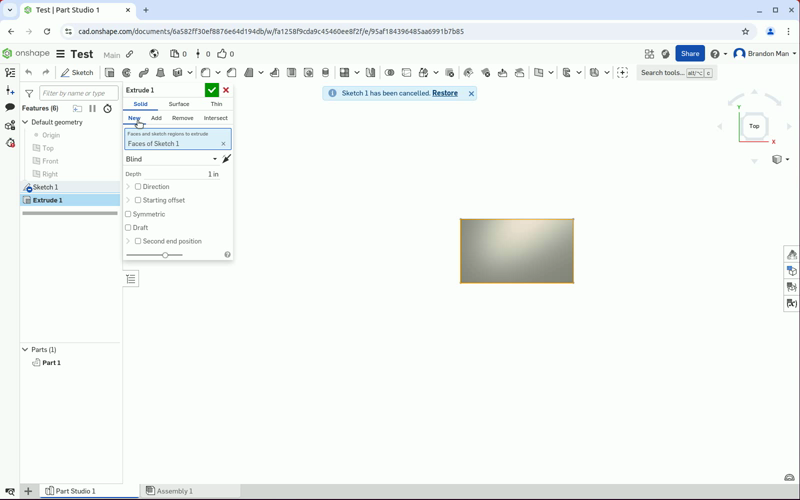
click(137, 120)
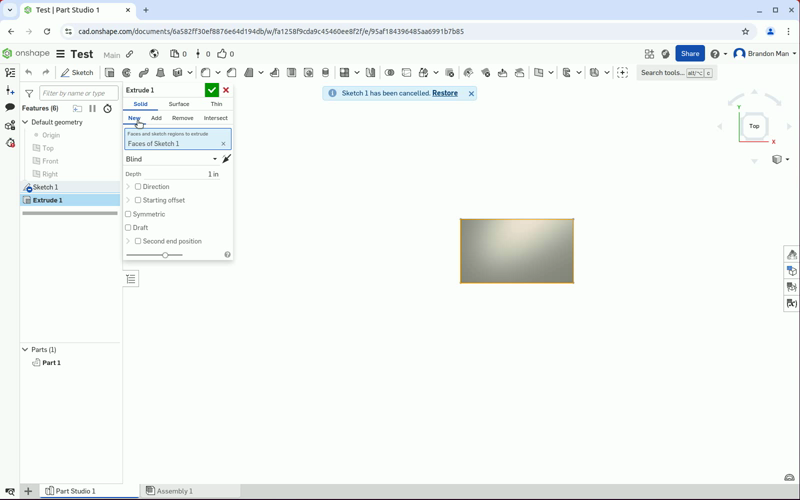
key(tab, 4)
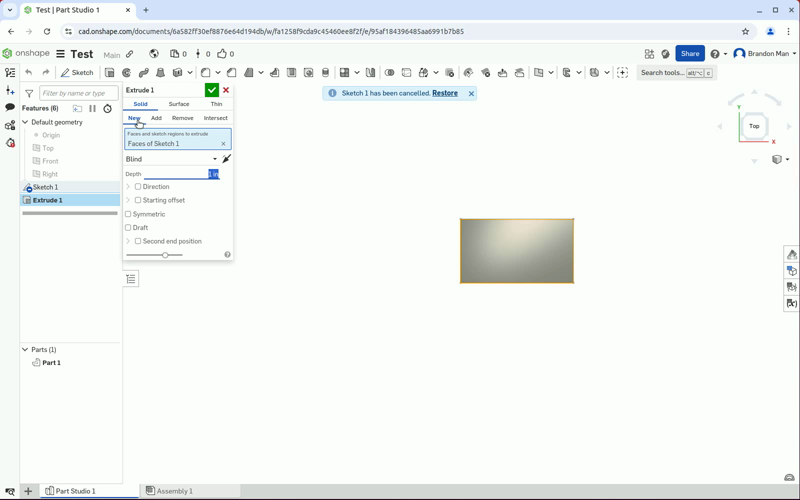
text(11.313)
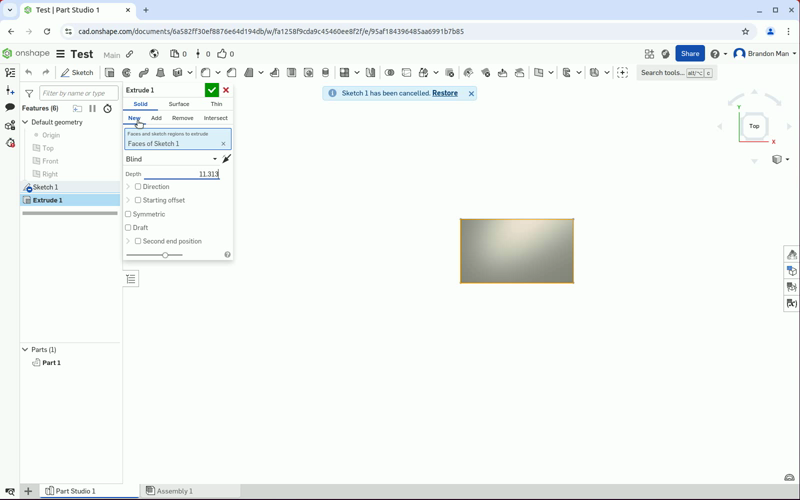
key(enter)
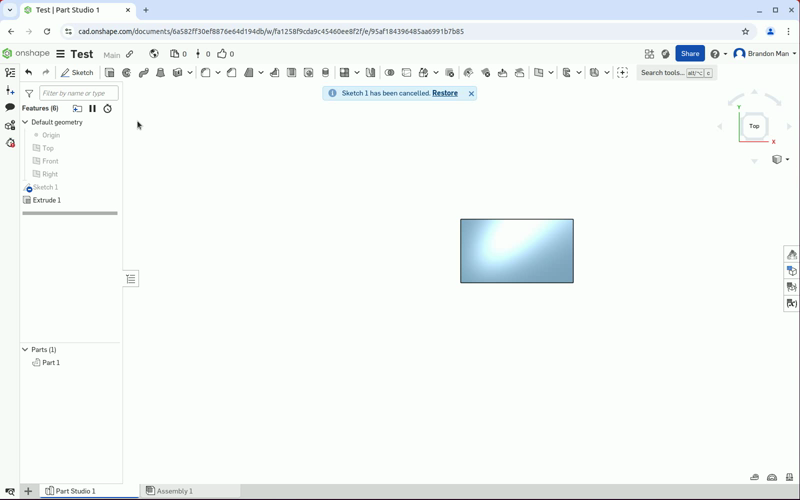
key(shift+h)
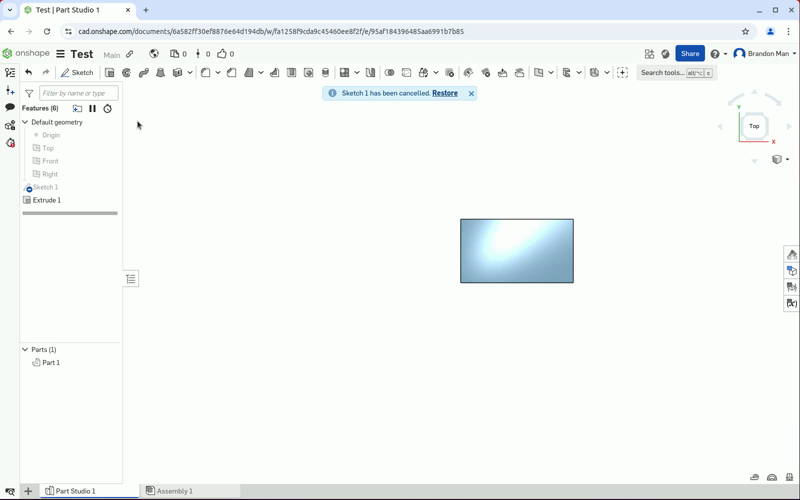
key(shift+h)
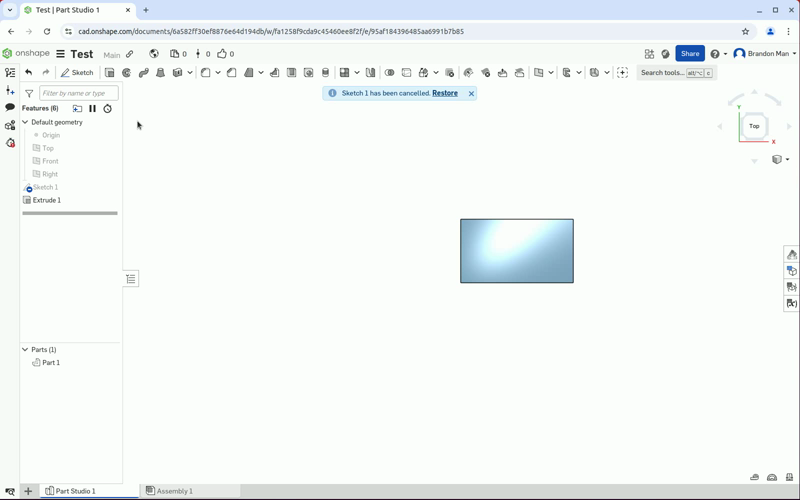
mouse_move(73, 189)
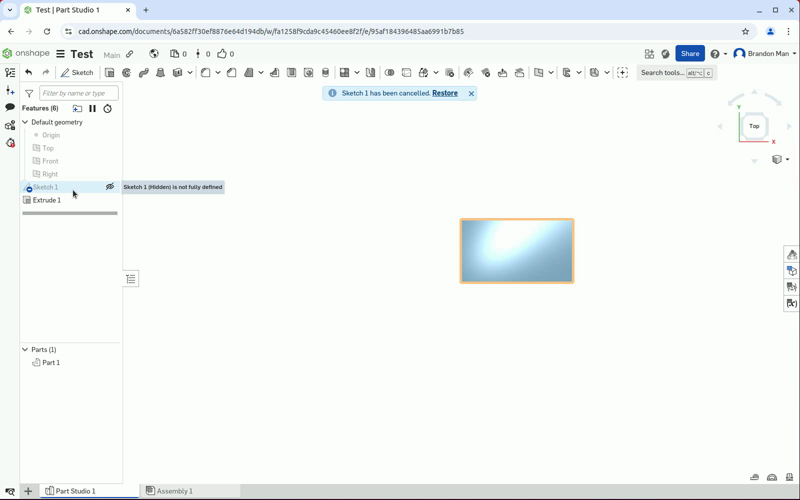
click(73, 189)
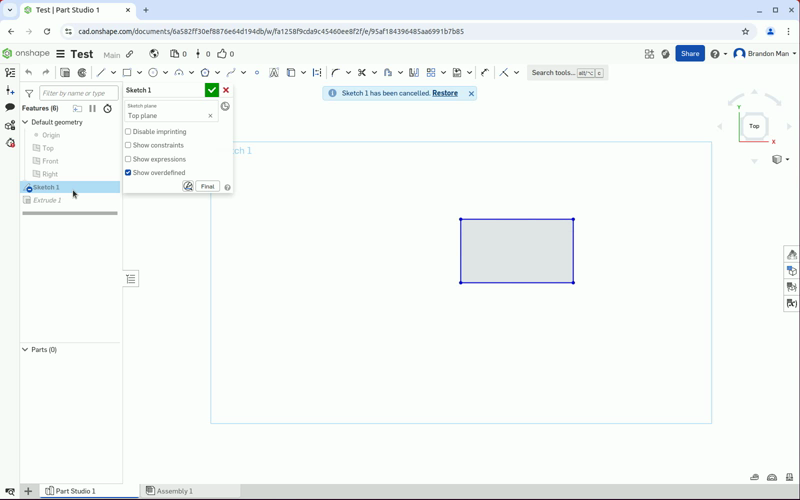
mouse_move(229, 92)
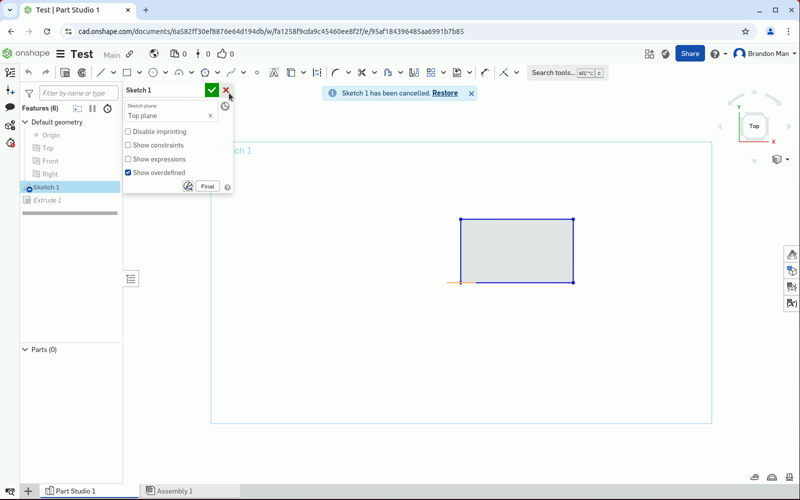
click(229, 92)
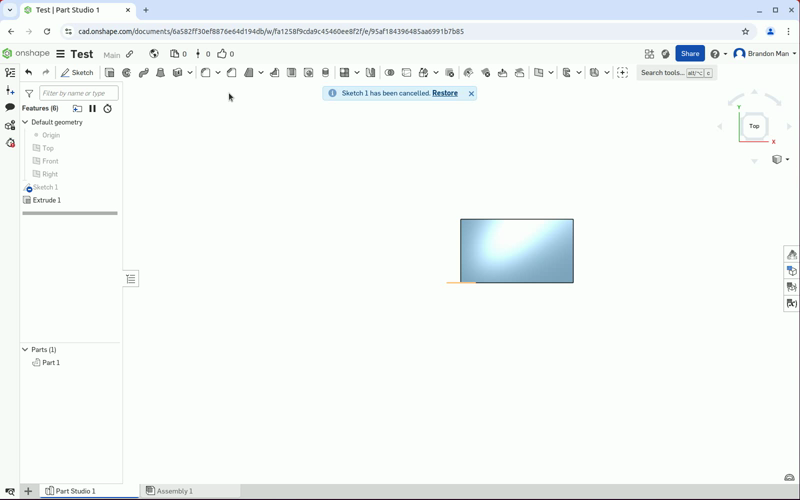
mouse_move(541, 75)
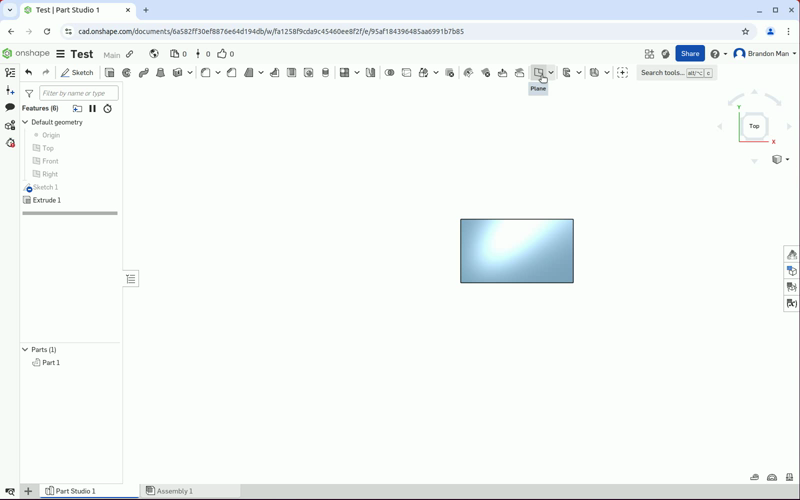
click(541, 75)
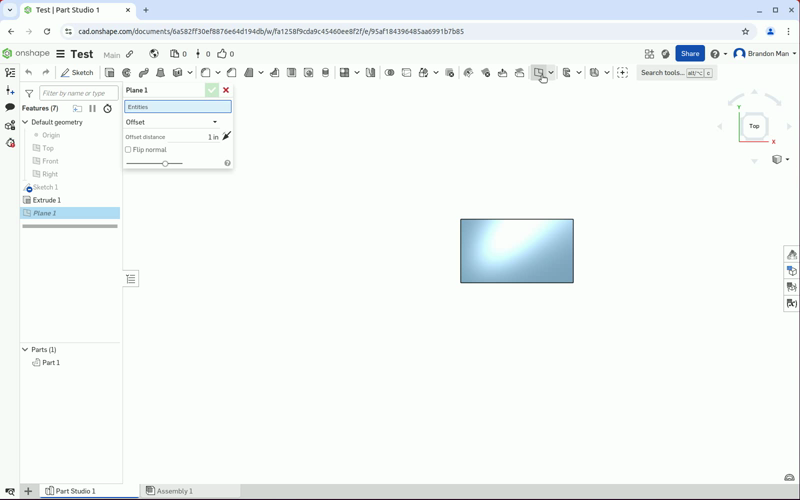
mouse_move(73, 150)
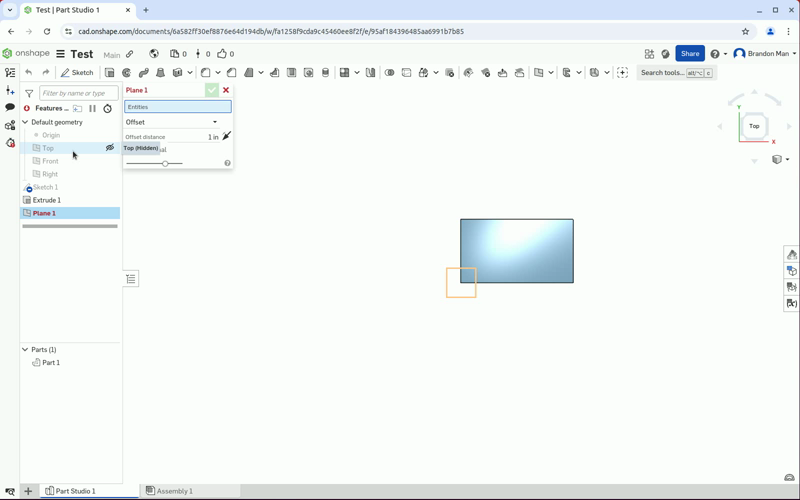
click(73, 150)
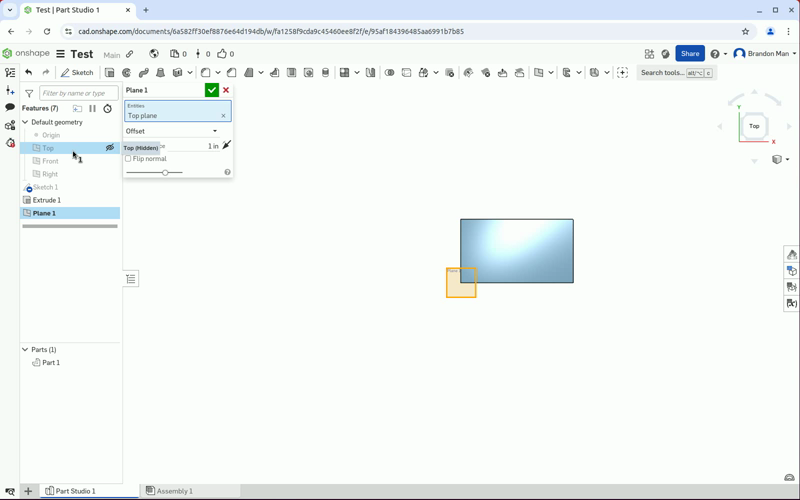
key(tab, 2)
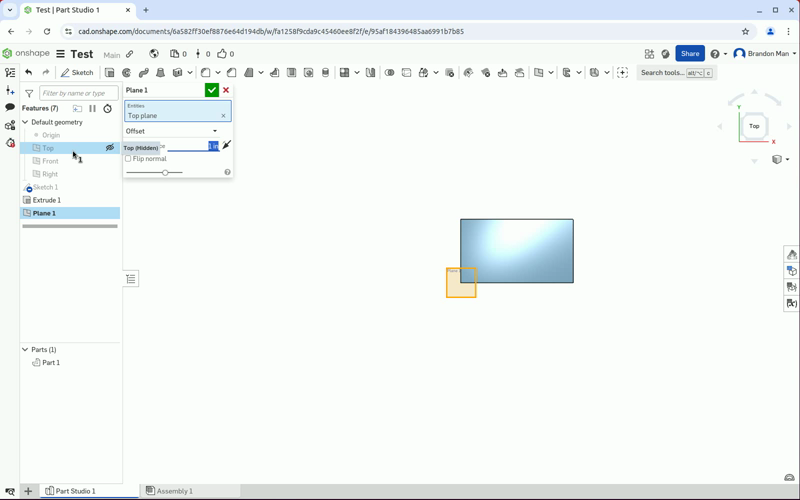
text(11.308)
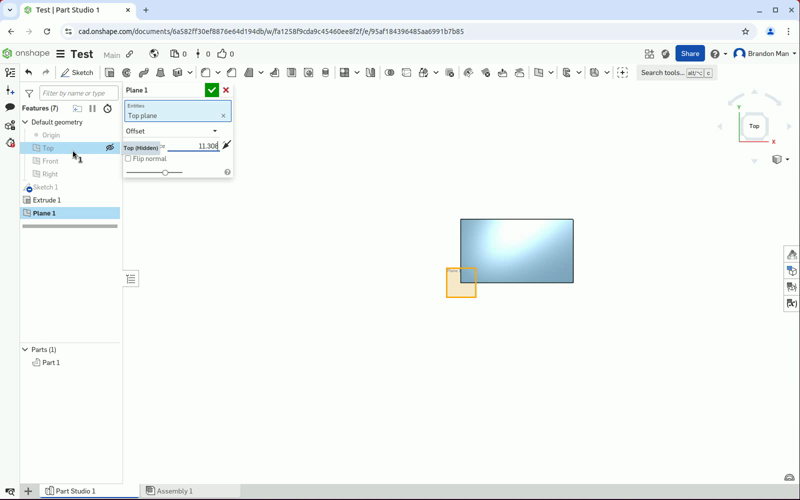
key(enter, 2)
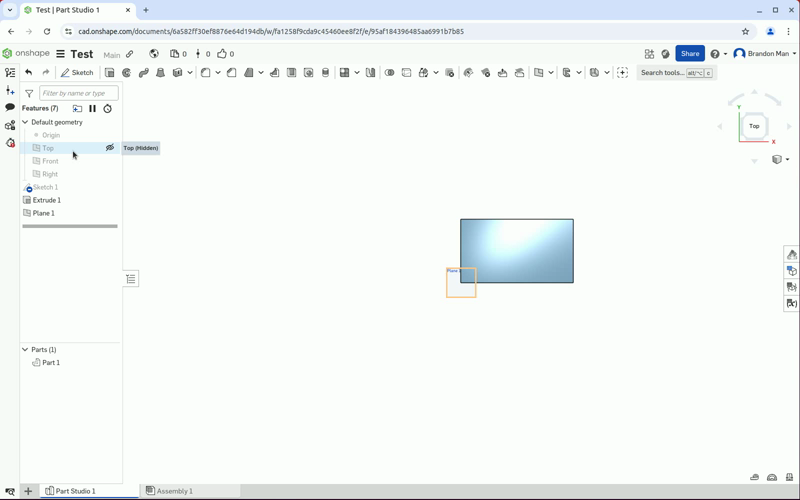
key(shift+s)
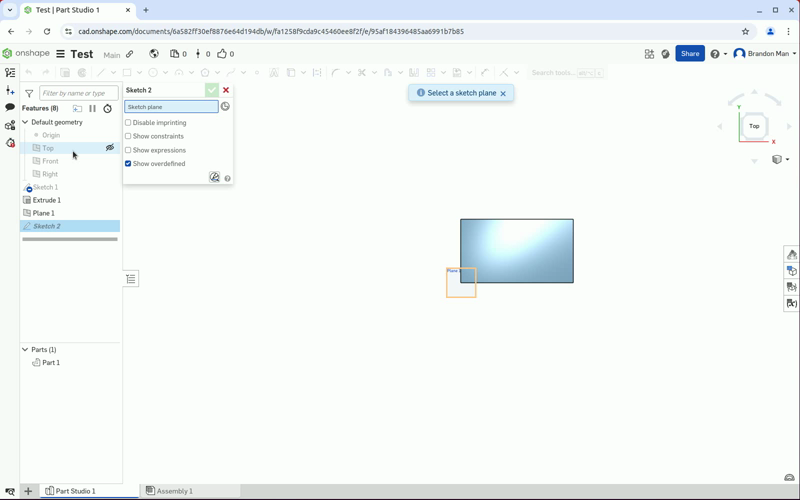
mouse_move(73, 215)
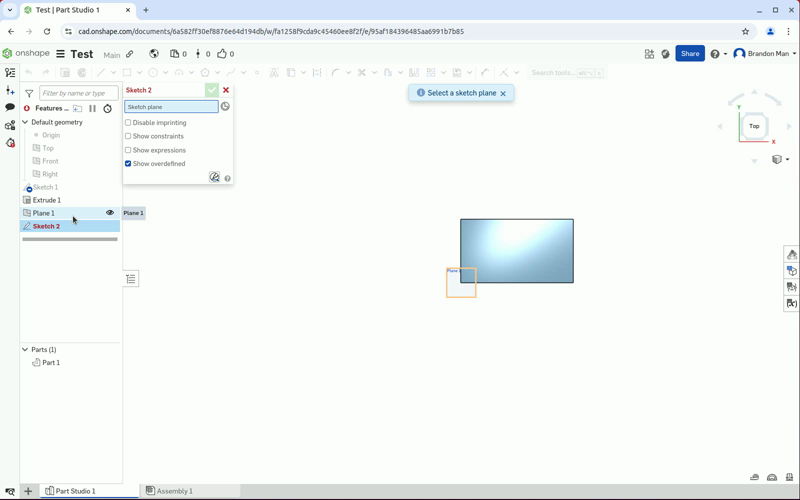
click(73, 215)
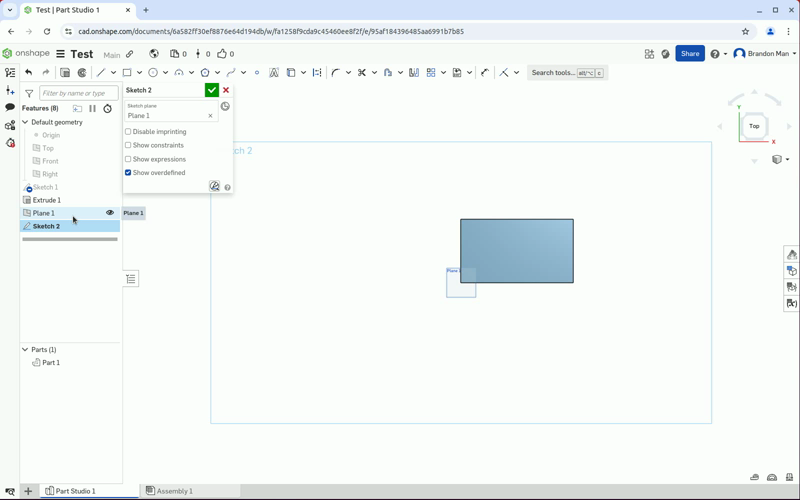
mouse_move(73, 352)
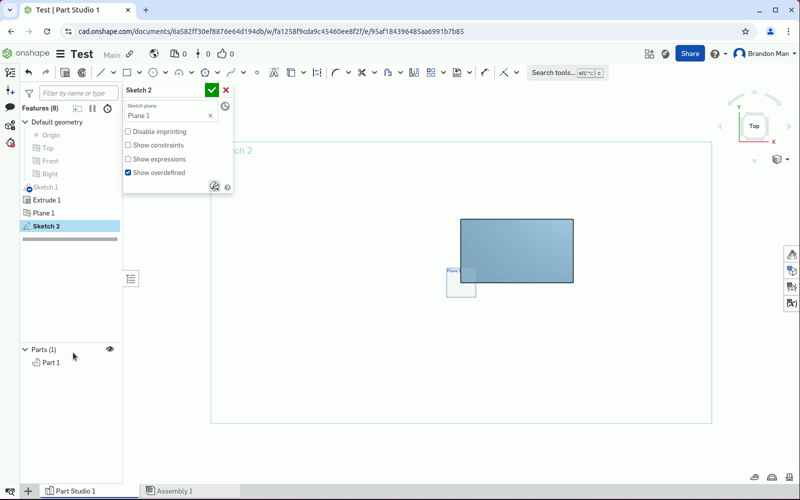
key(y)
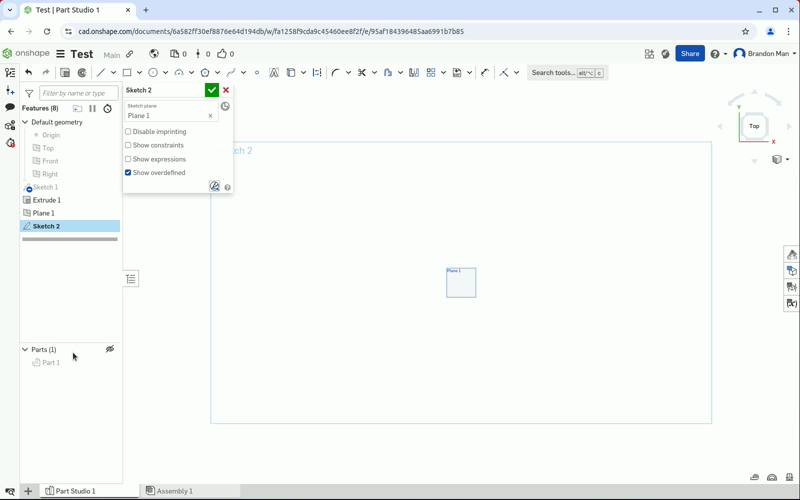
key(l)
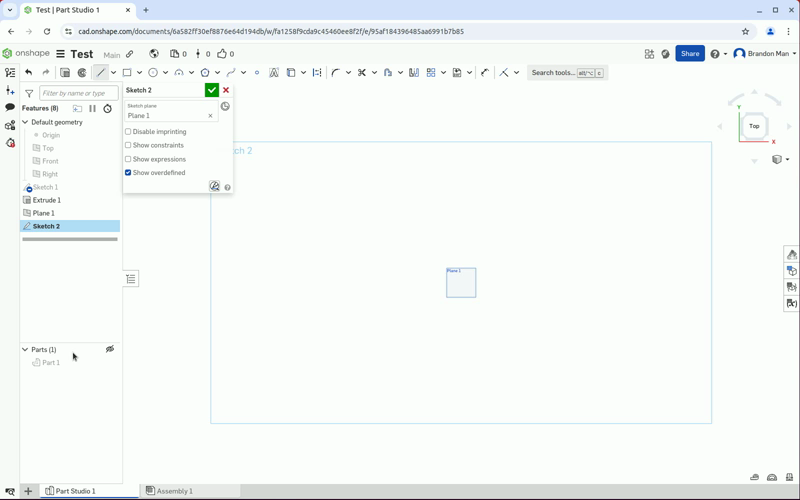
key_down(shift)
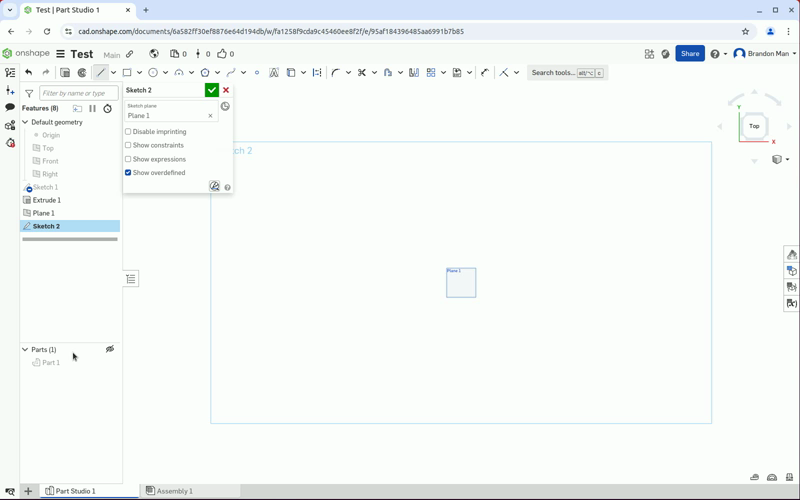
mouse_move(499, 267)
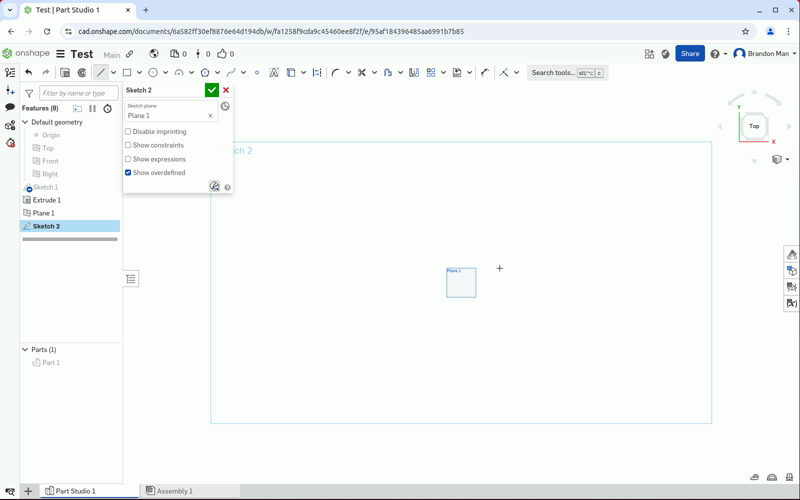
click(499, 267)
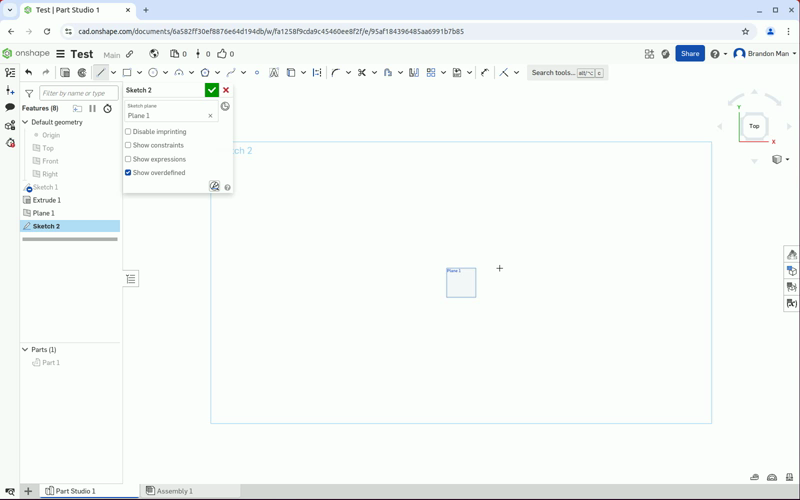
key_up(shift)
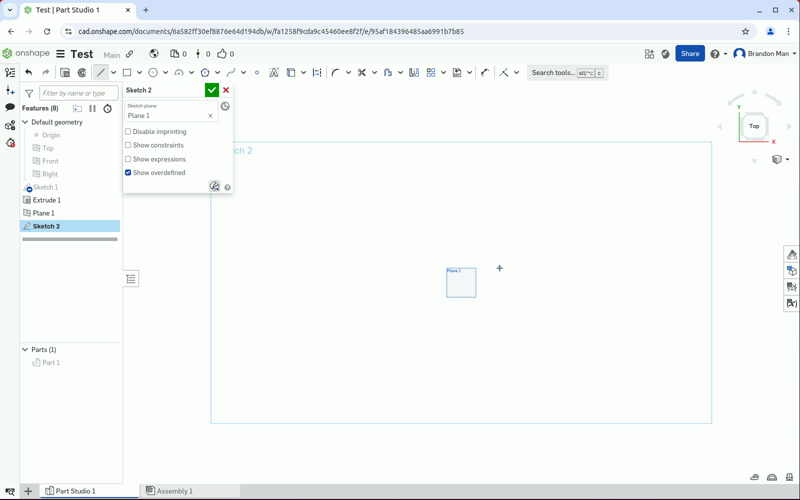
key_down(shift)
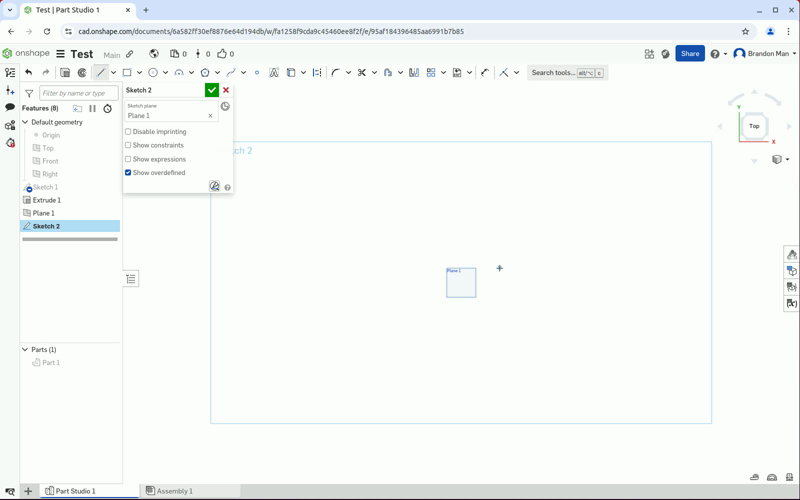
mouse_move(529, 267)
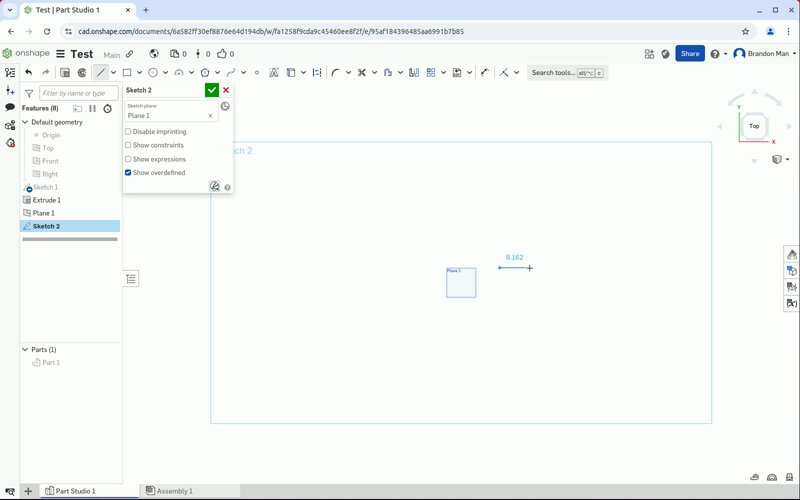
mouse_move(517, 267)
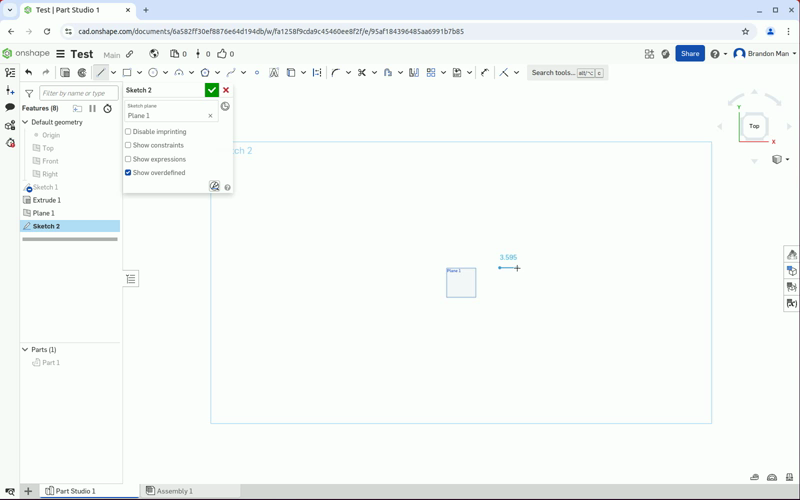
click(517, 267)
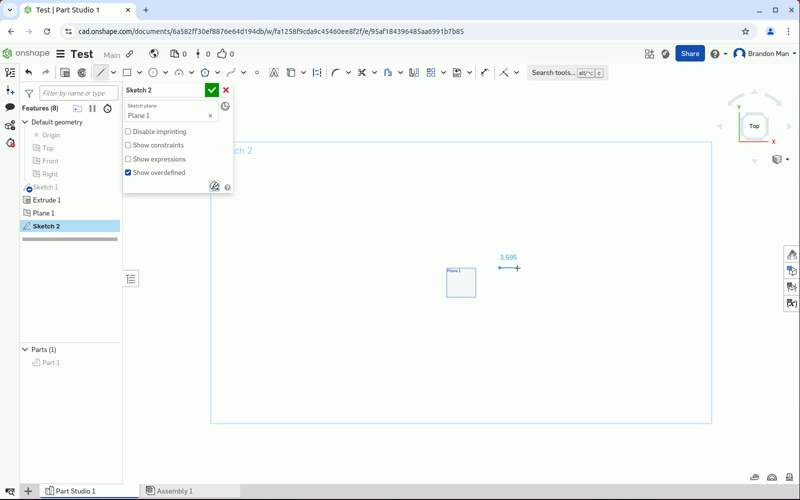
key_up(shift)
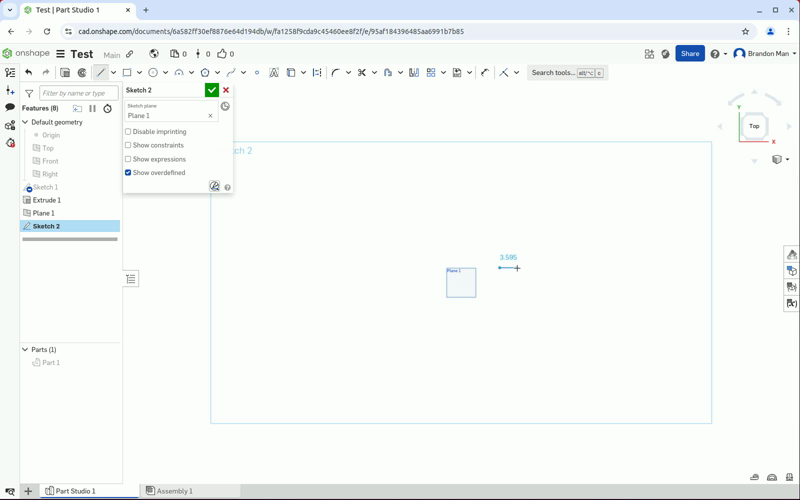
key_down(shift)
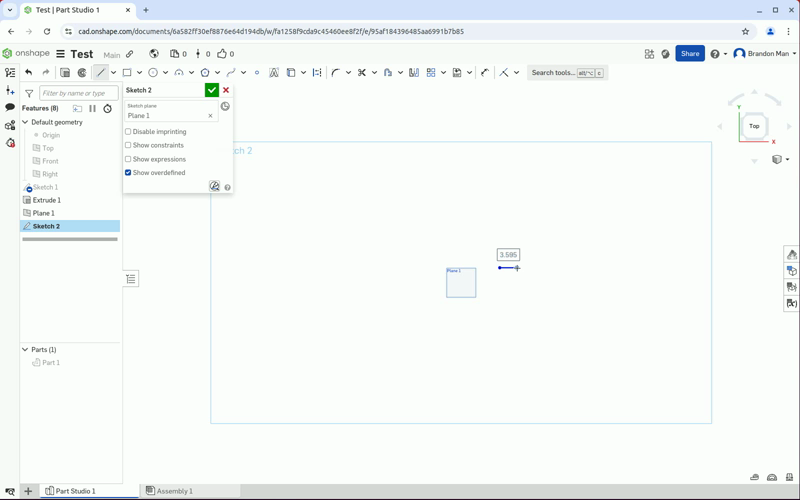
mouse_move(547, 267)
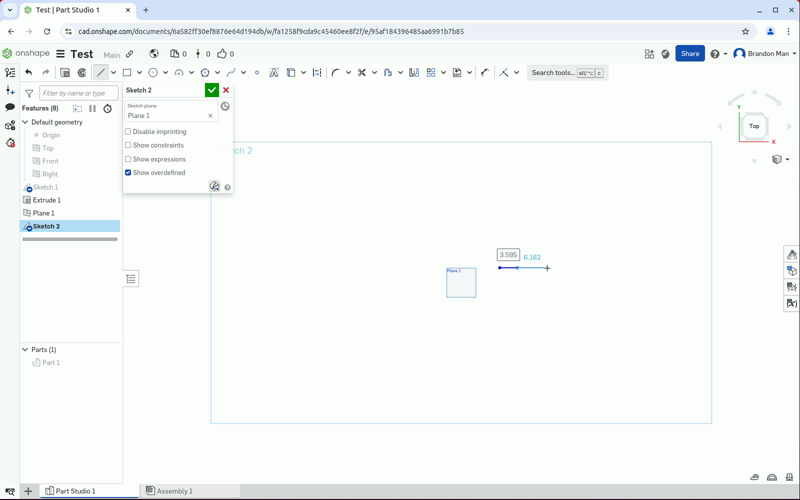
mouse_move(517, 246)
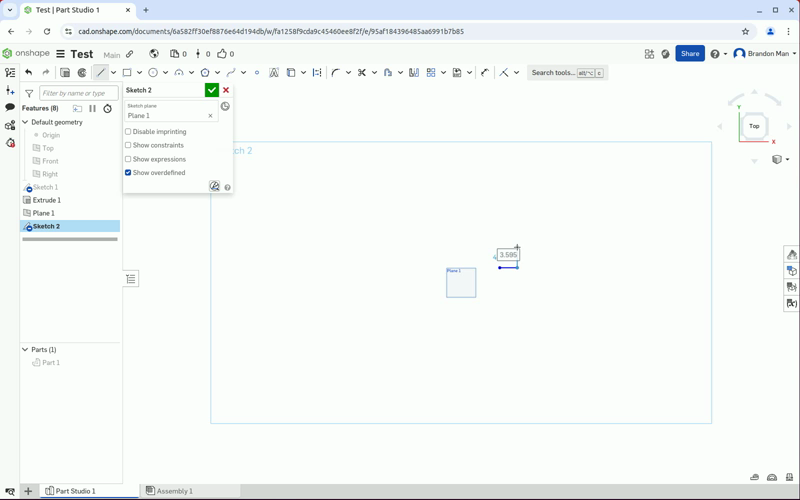
click(517, 246)
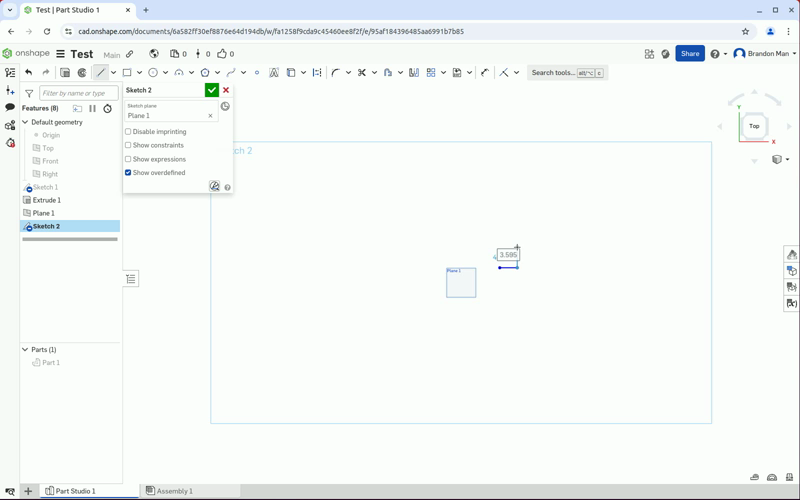
key_up(shift)
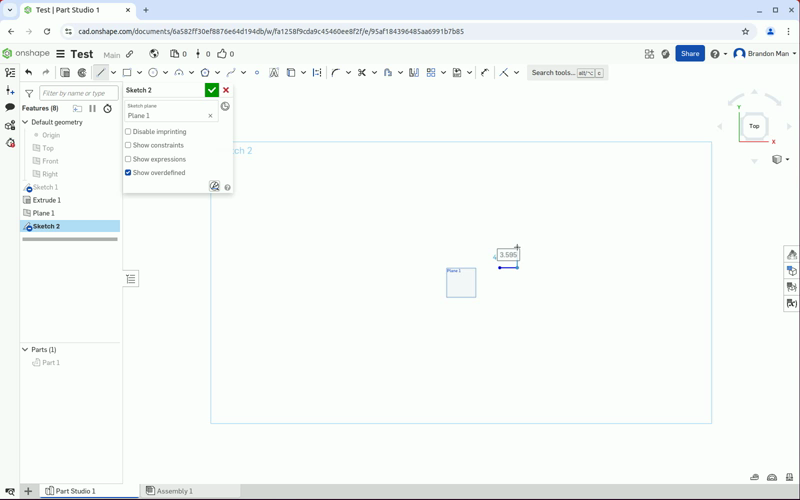
key_down(shift)
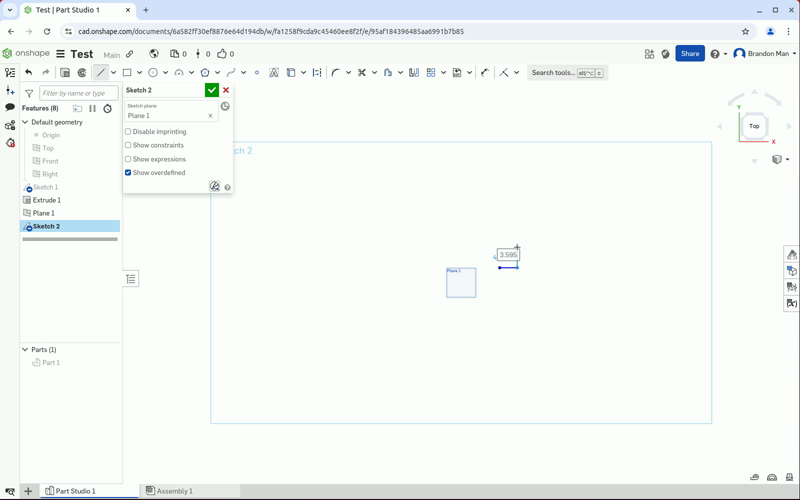
mouse_move(547, 246)
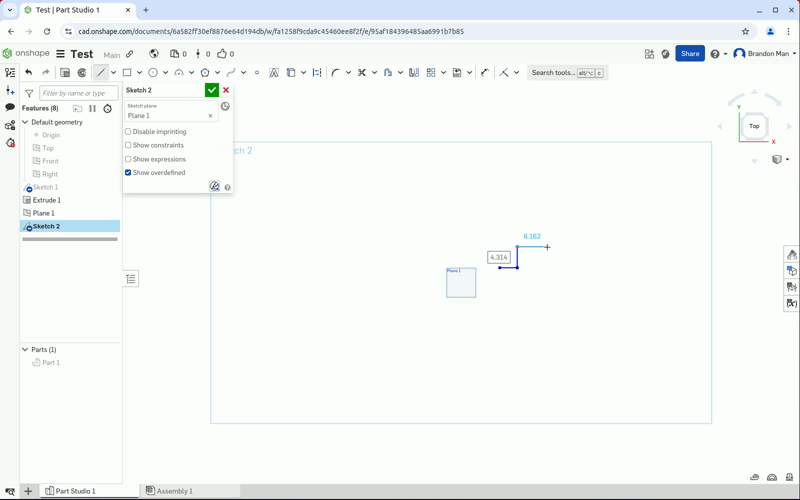
mouse_move(499, 246)
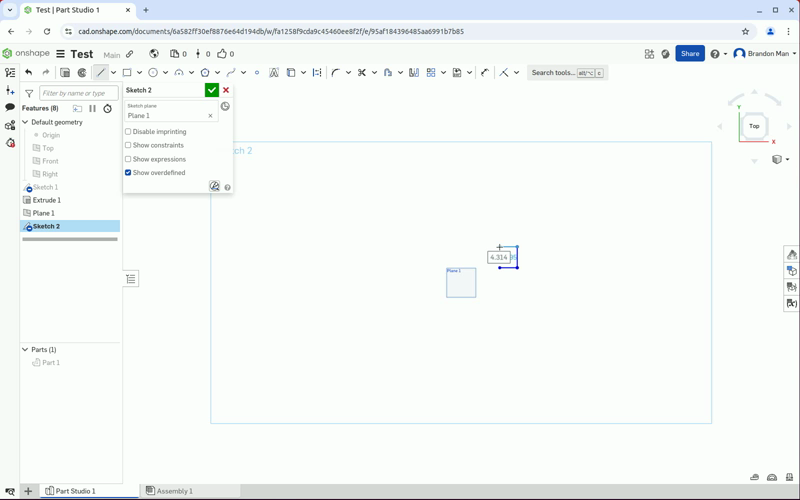
click(499, 246)
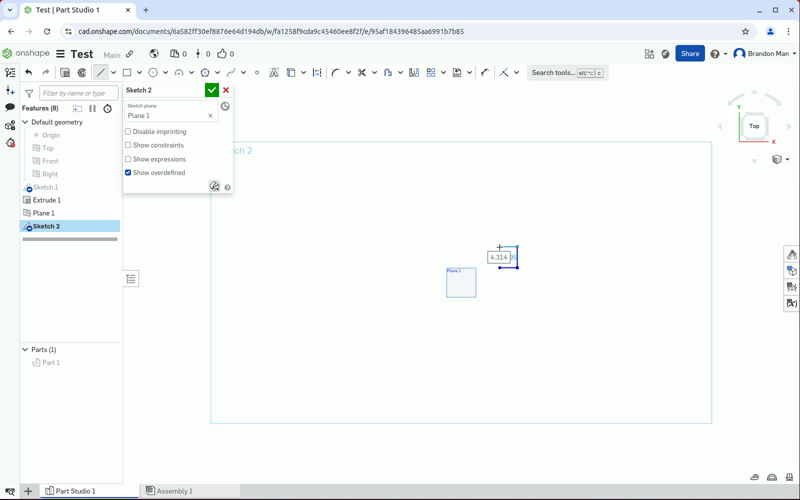
key_up(shift)
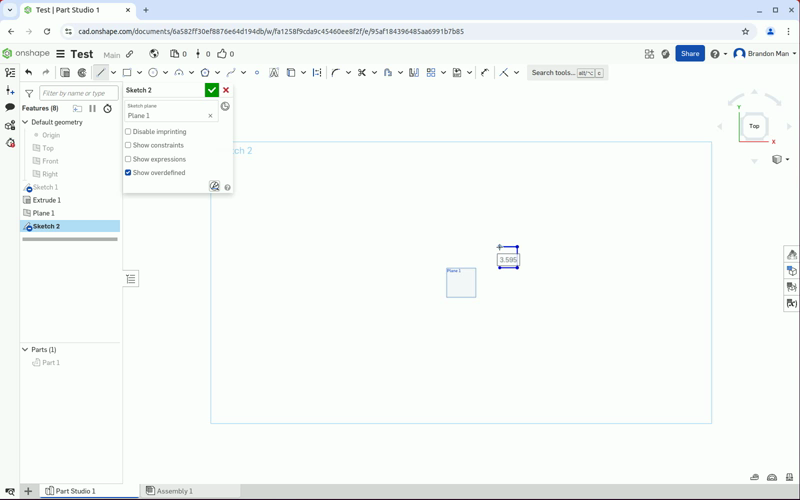
mouse_move(529, 246)
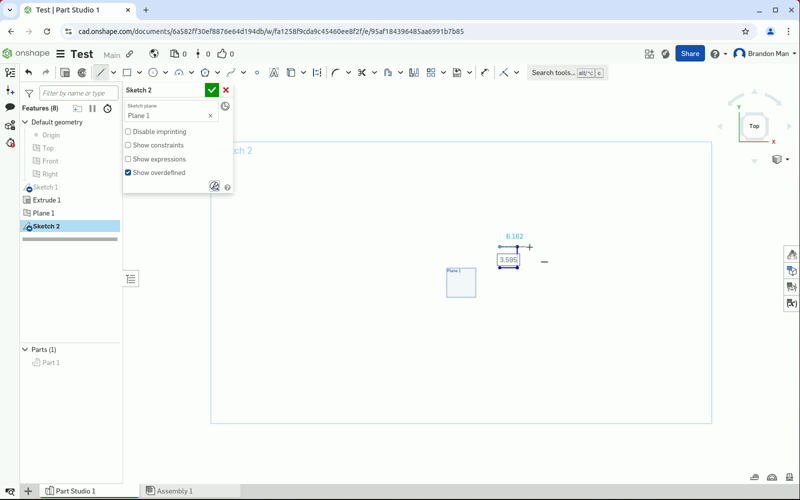
key_down(shift)
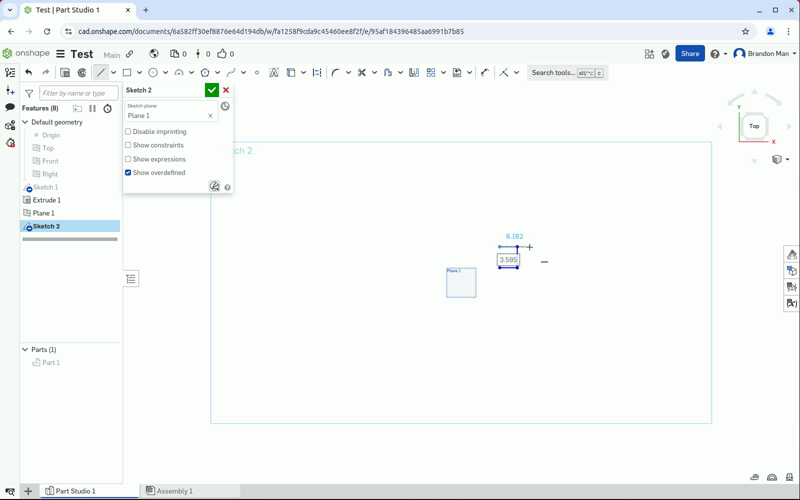
mouse_move(499, 267)
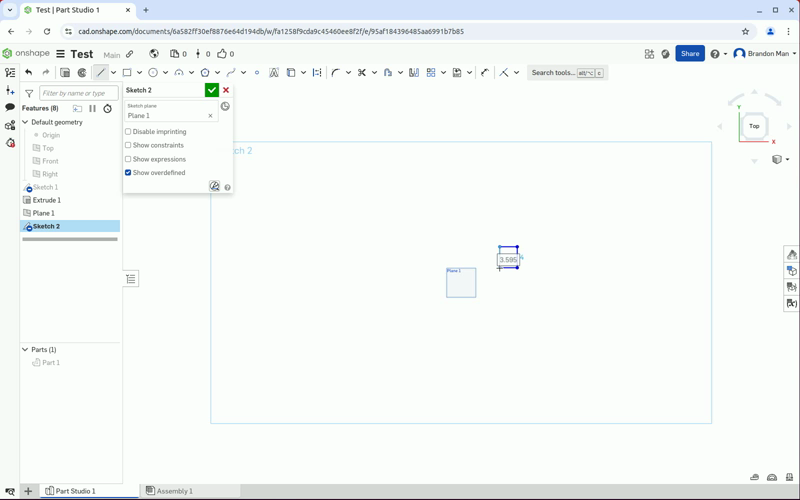
key_up(shift)
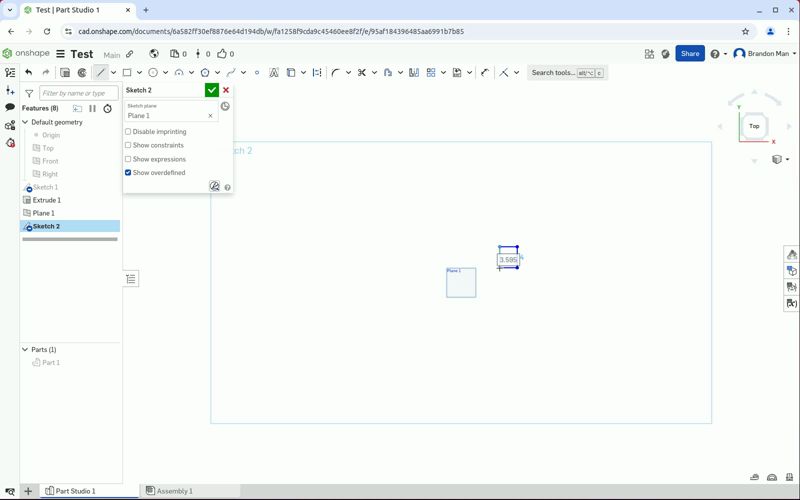
click(499, 267)
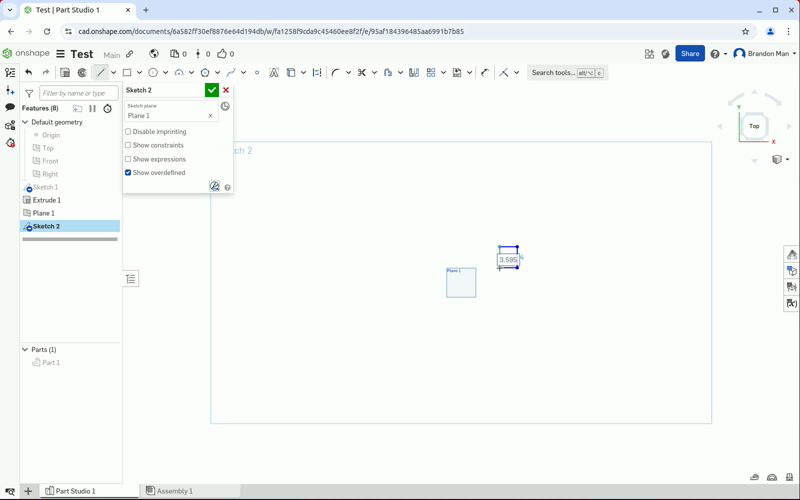
key(esc)
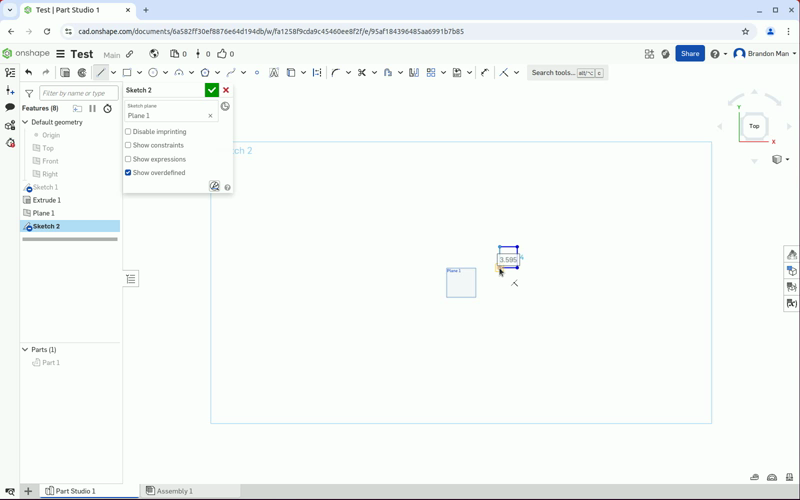
mouse_move(505, 263)
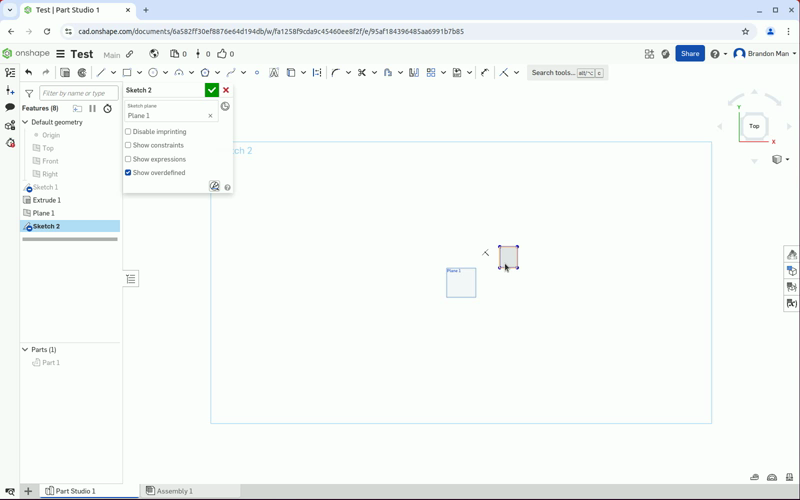
scroll(6)
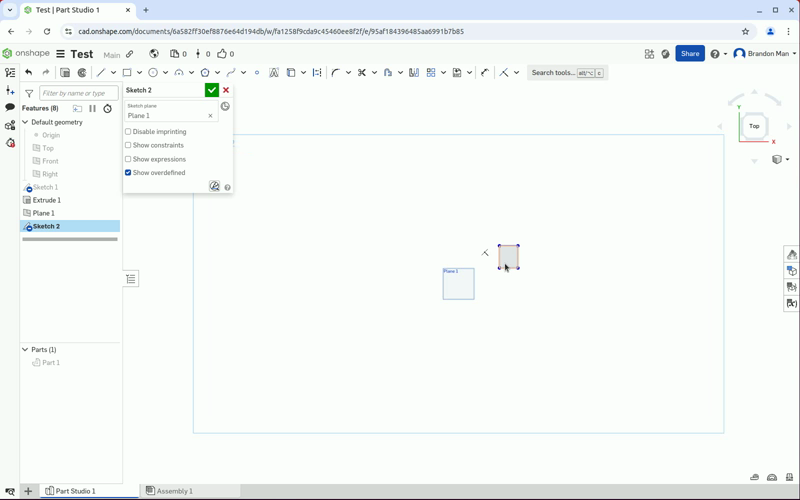
scroll(6)
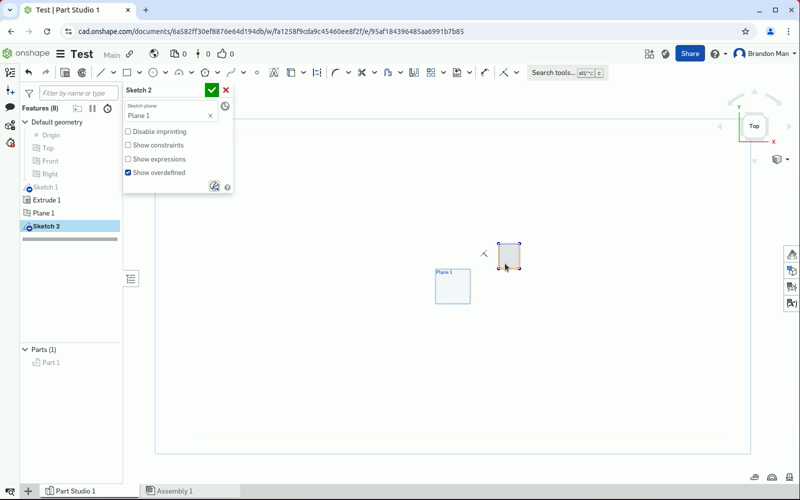
scroll(6)
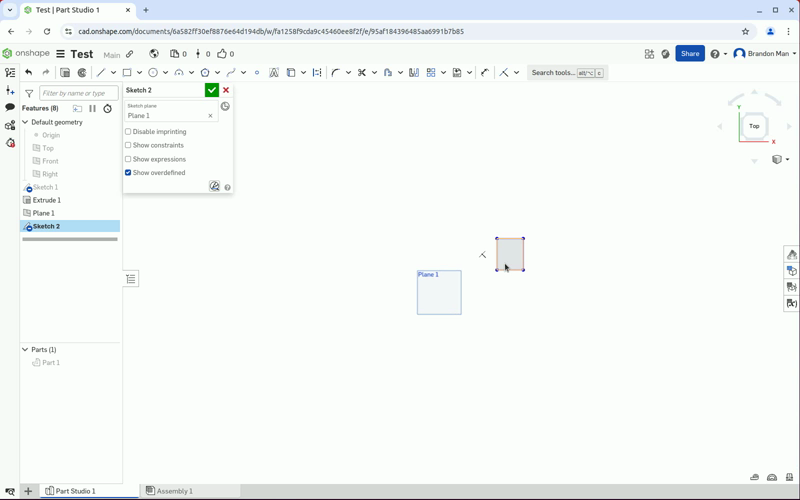
scroll(6)
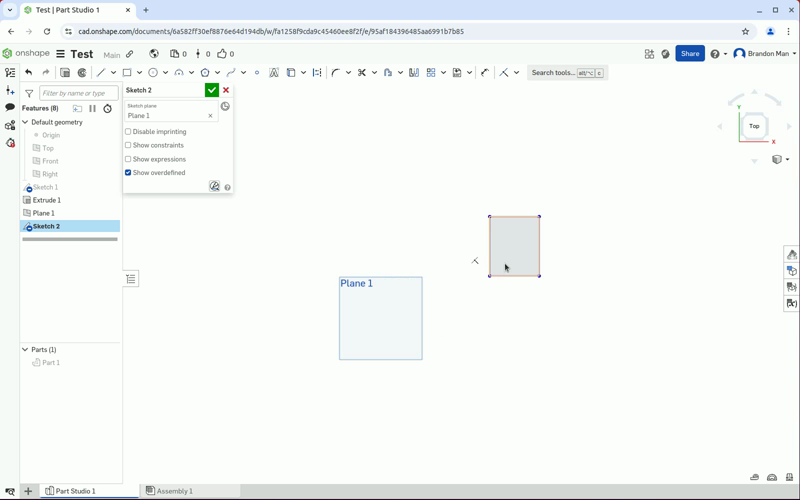
scroll(6)
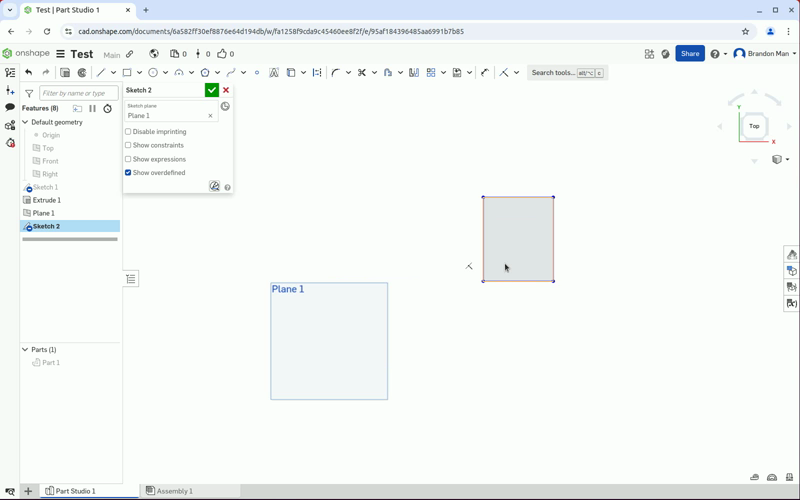
scroll(6)
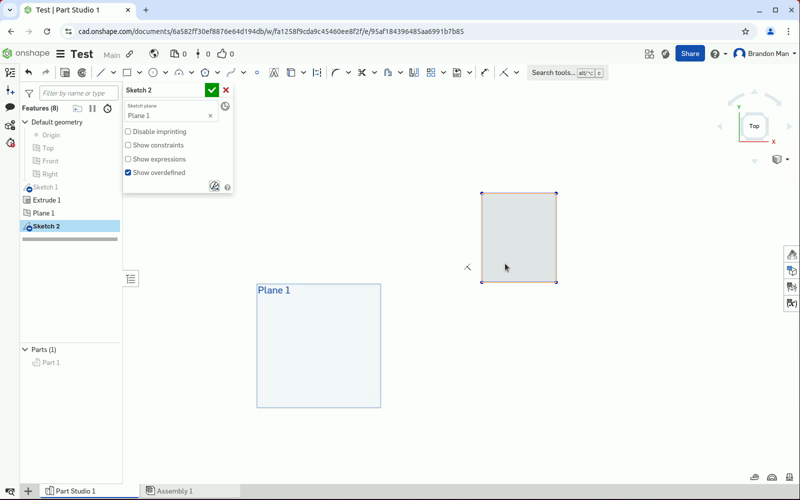
scroll(6)
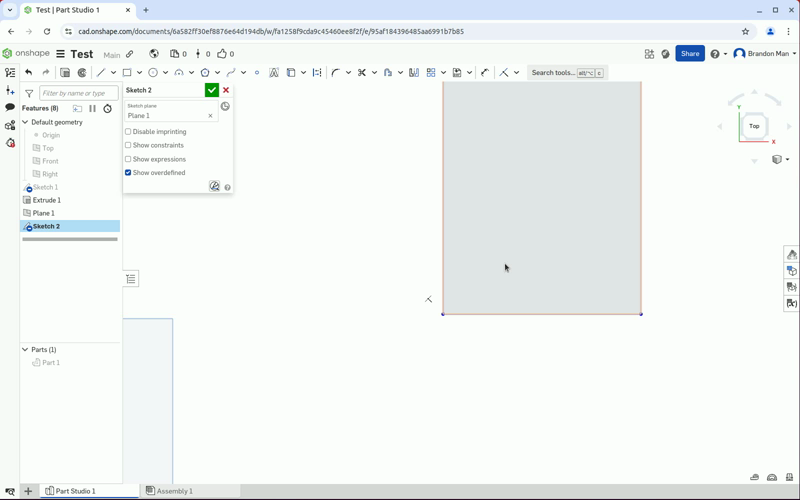
click(505, 263)
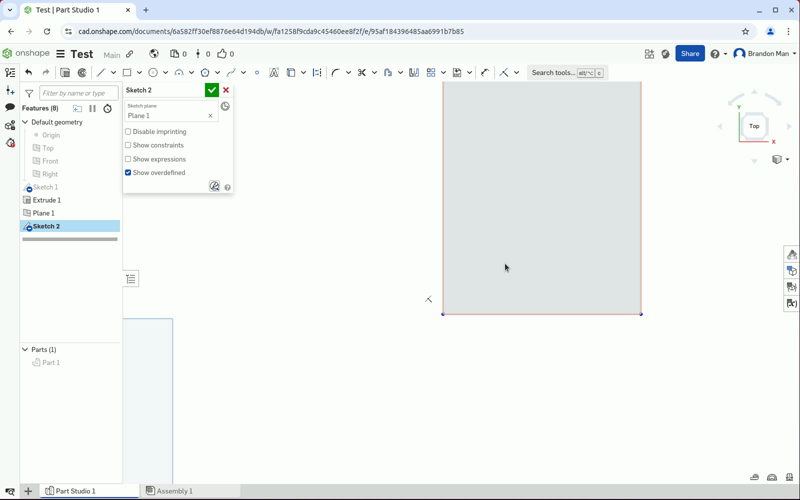
scroll(-6)
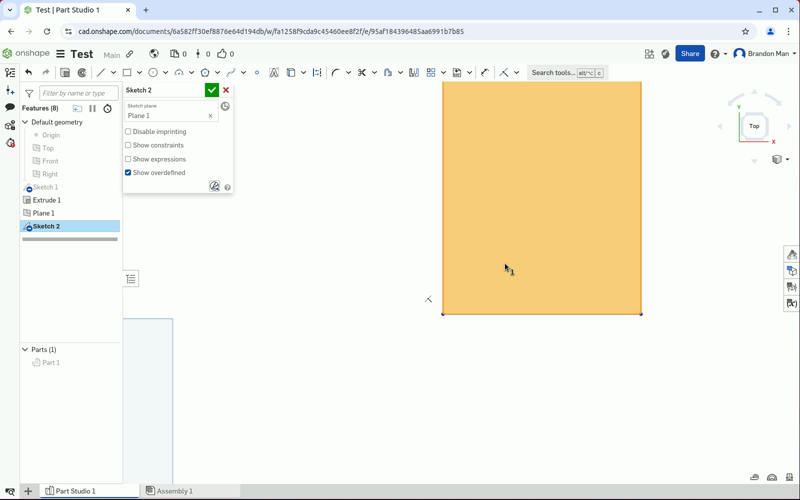
scroll(-6)
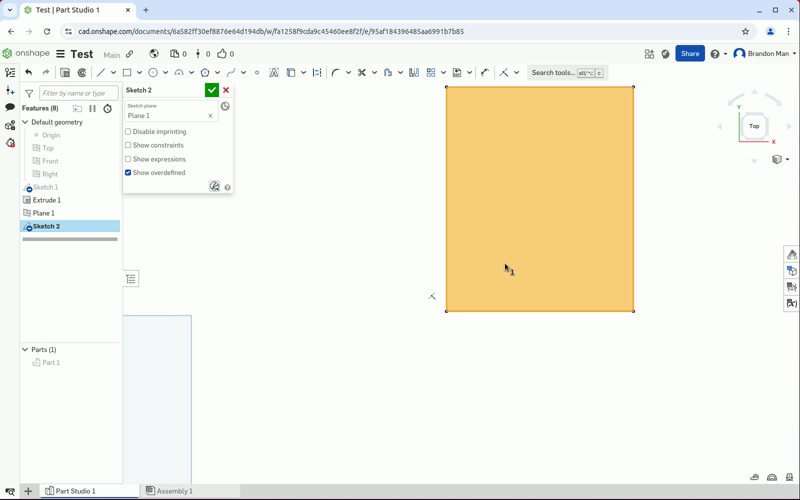
scroll(-6)
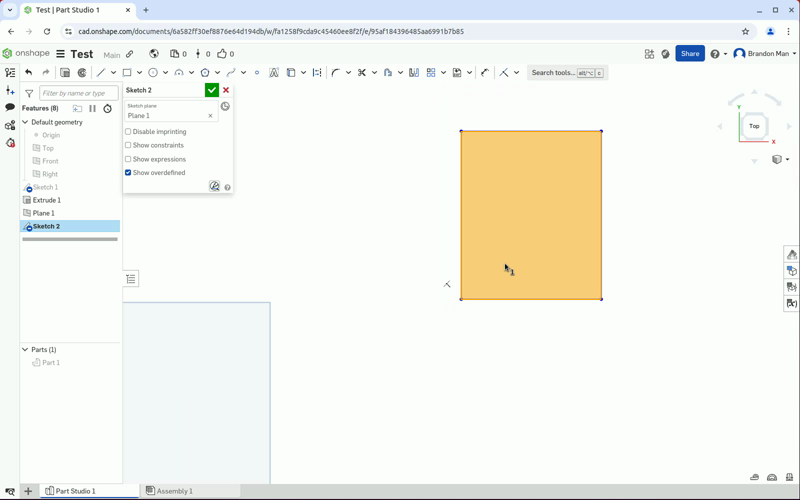
scroll(-6)
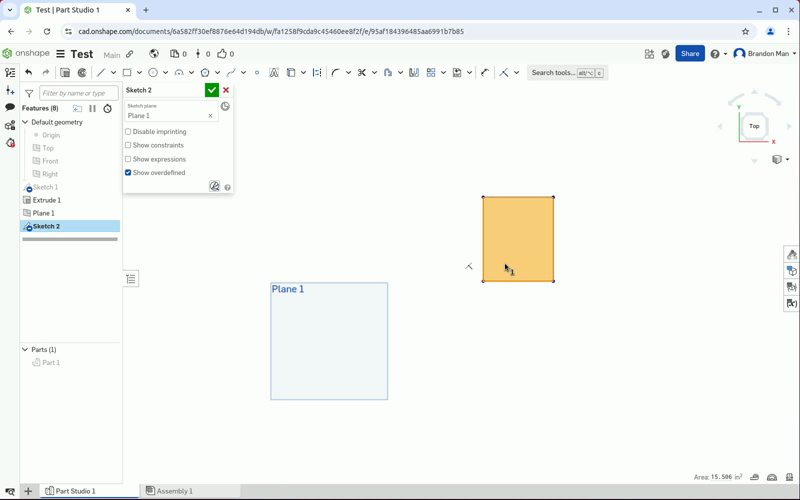
scroll(-6)
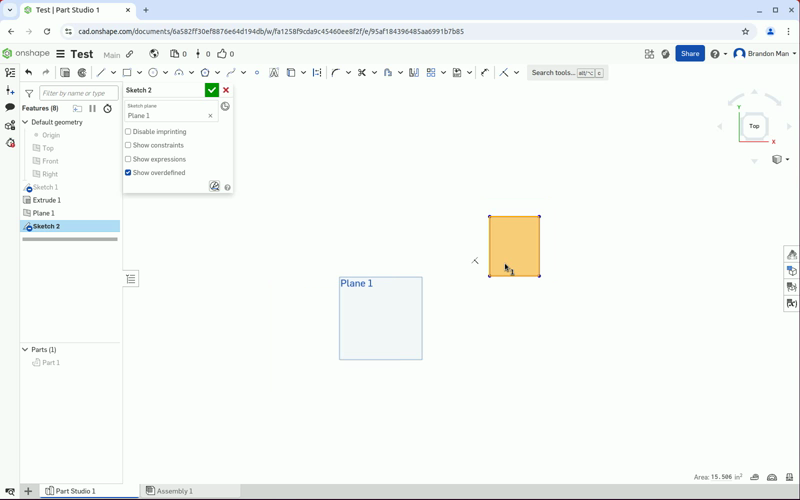
scroll(-6)
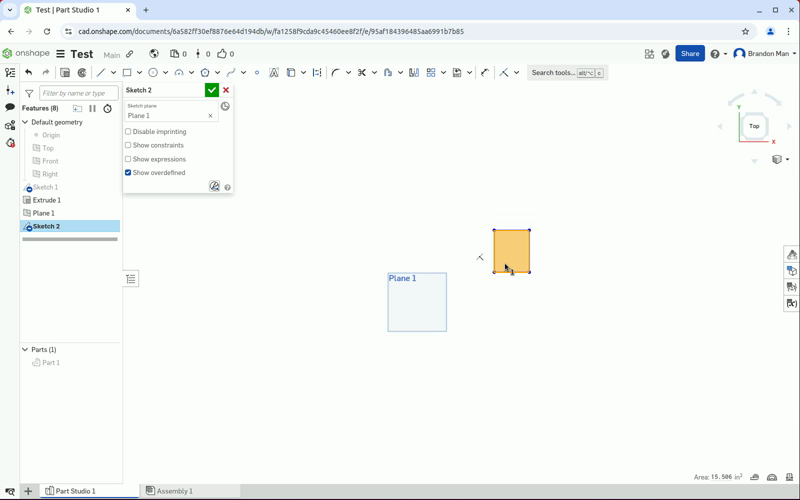
scroll(-6)
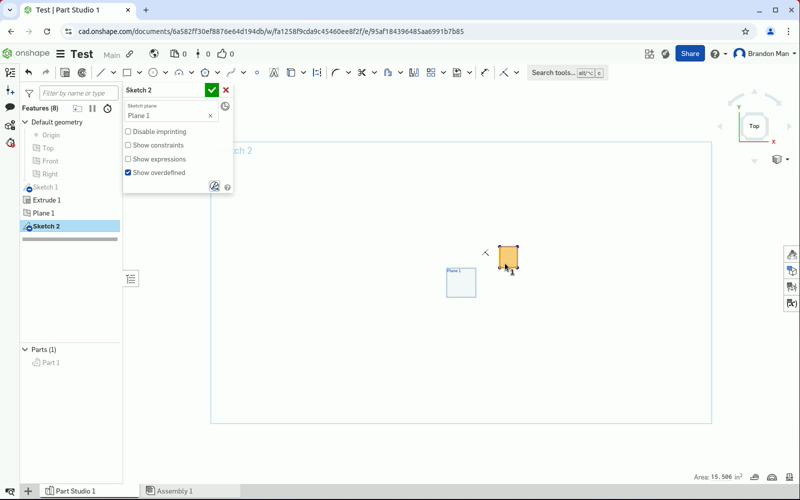
mouse_move(73, 352)
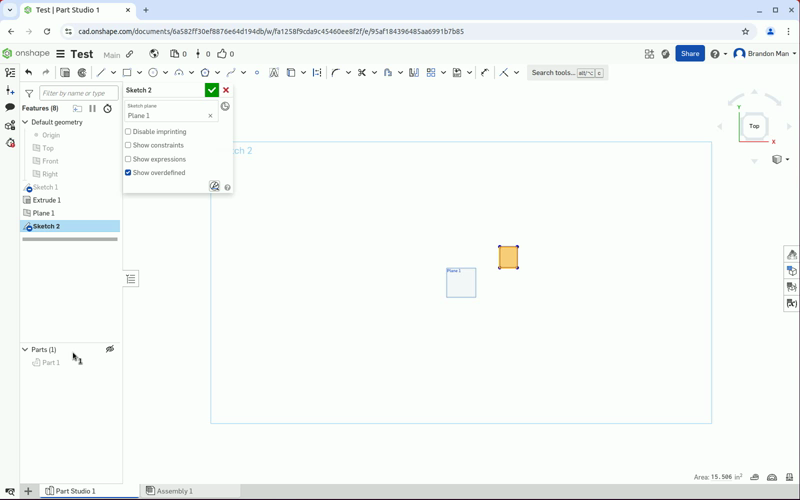
key(shift+y)
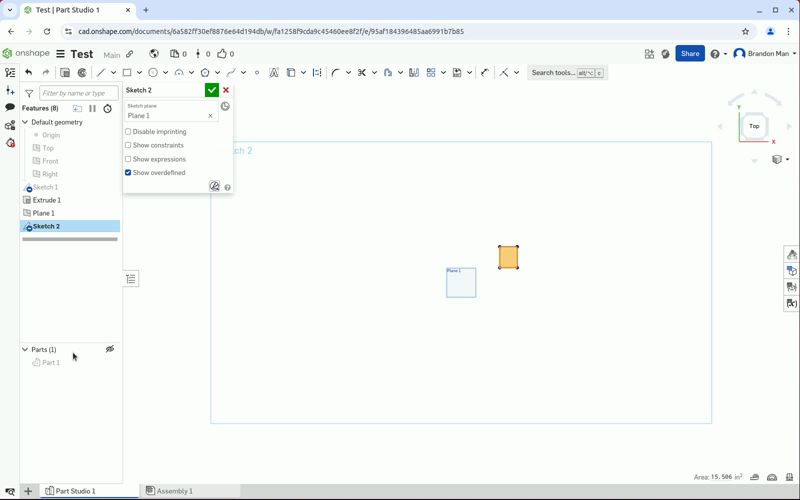
key(shift+e)
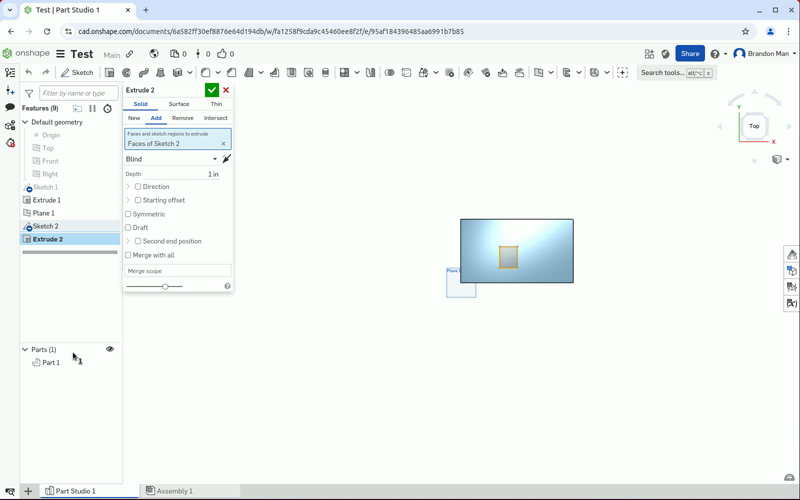
mouse_move(143, 106)
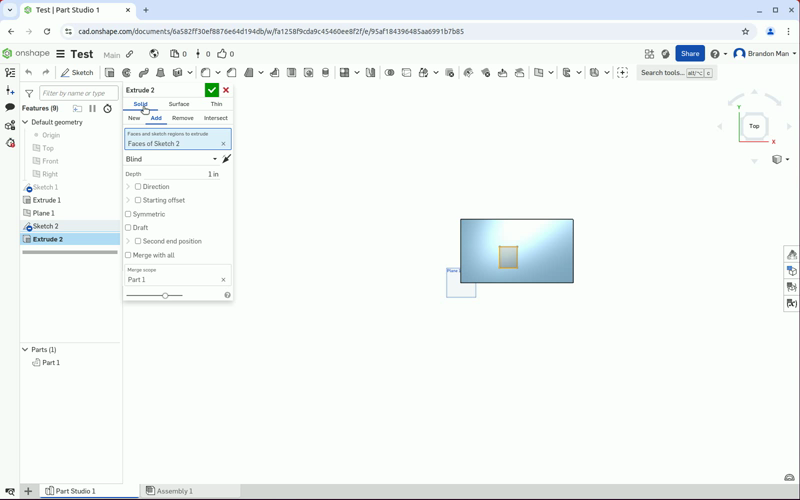
click(143, 106)
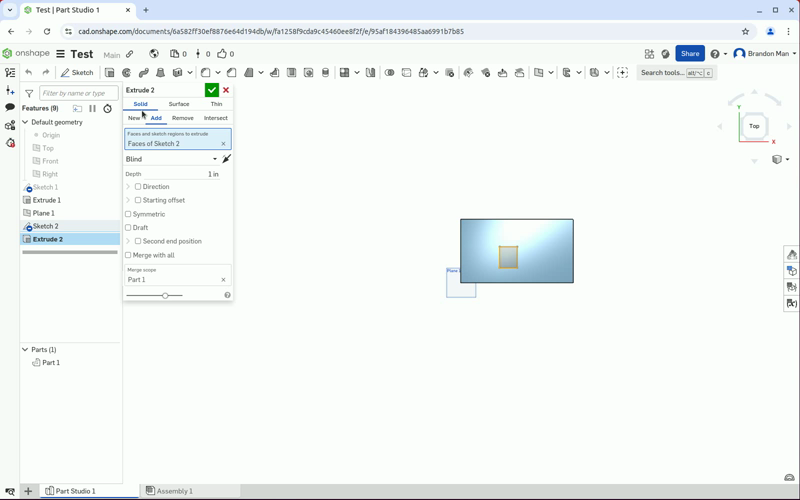
mouse_move(137, 120)
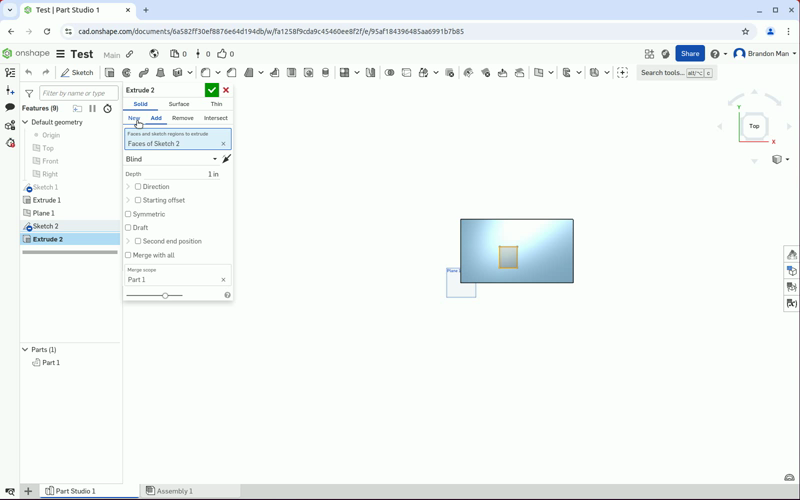
click(137, 120)
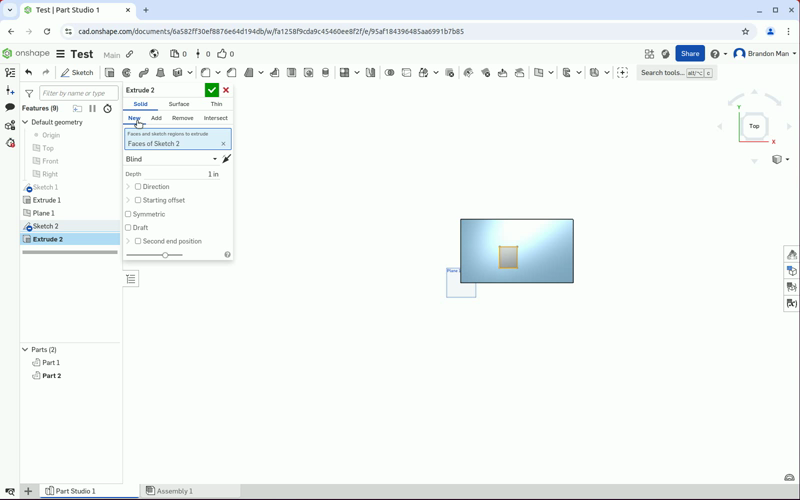
key(tab, 4)
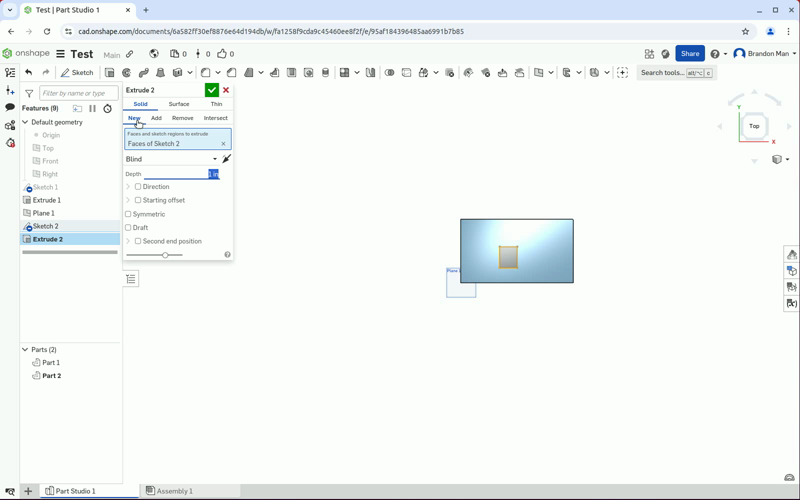
text(11.313)
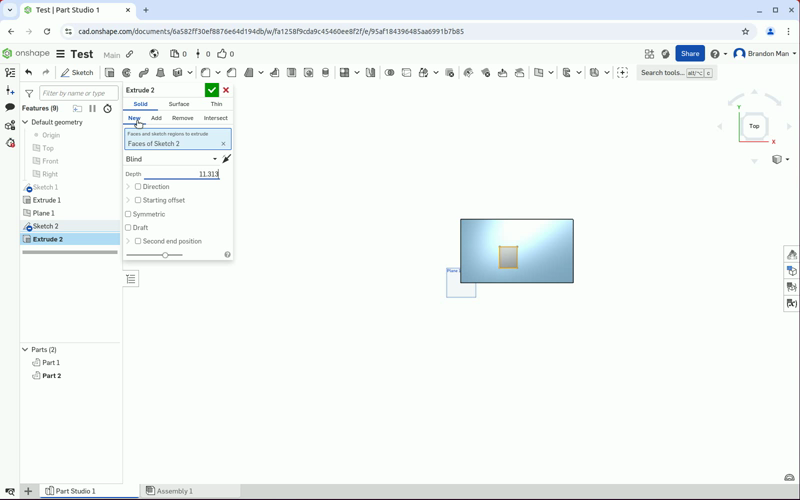
key(enter)
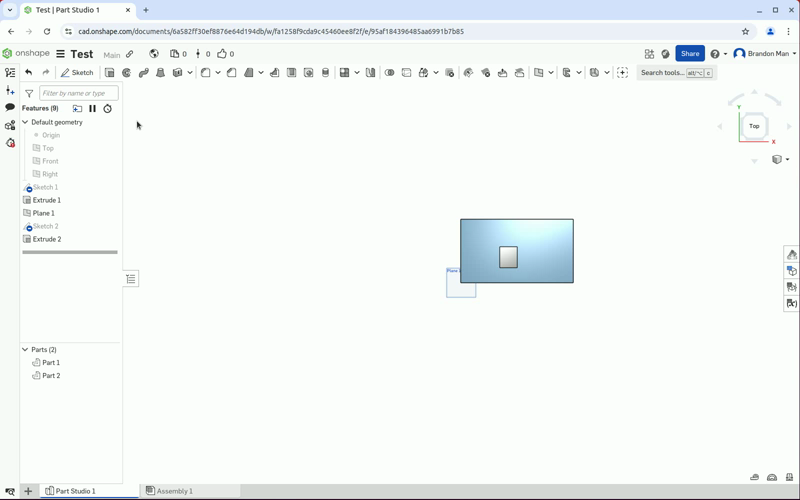
key(shift+h)
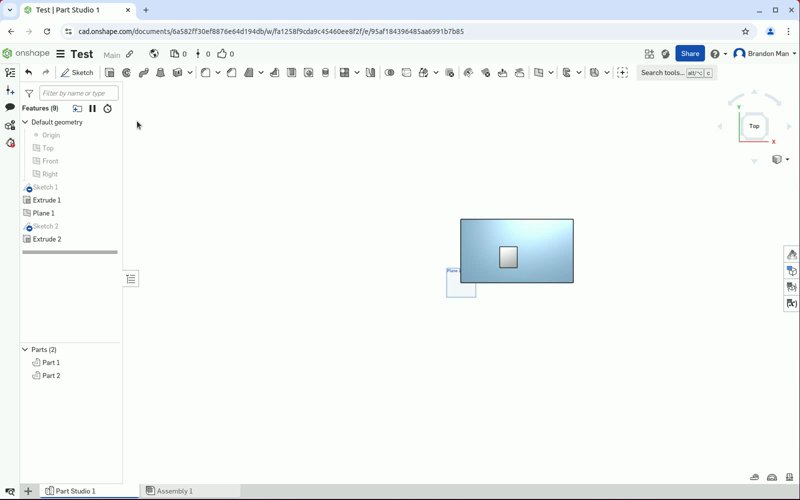
key(shift+h)
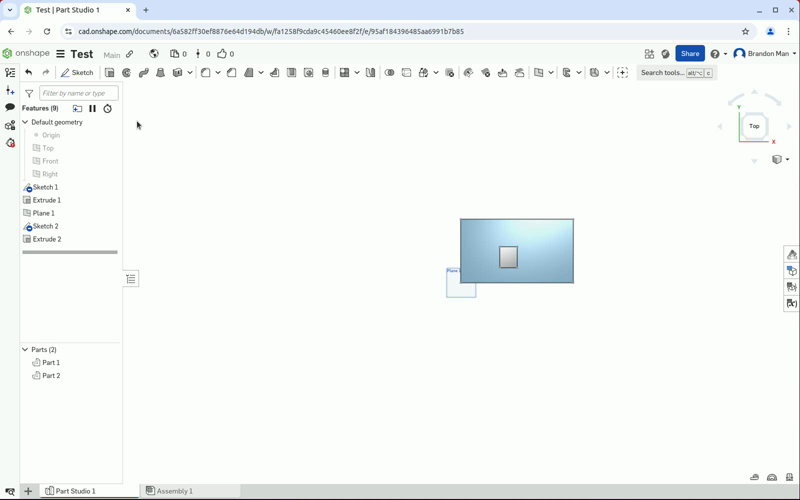
key(shift+7)
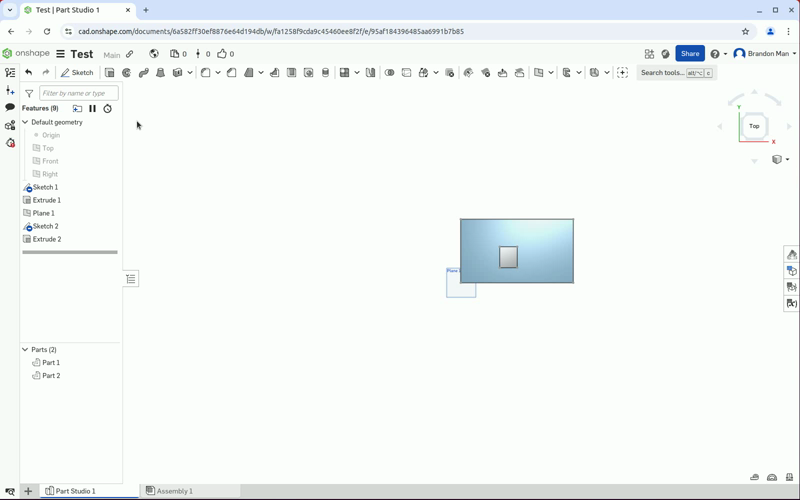
key(up, 3)
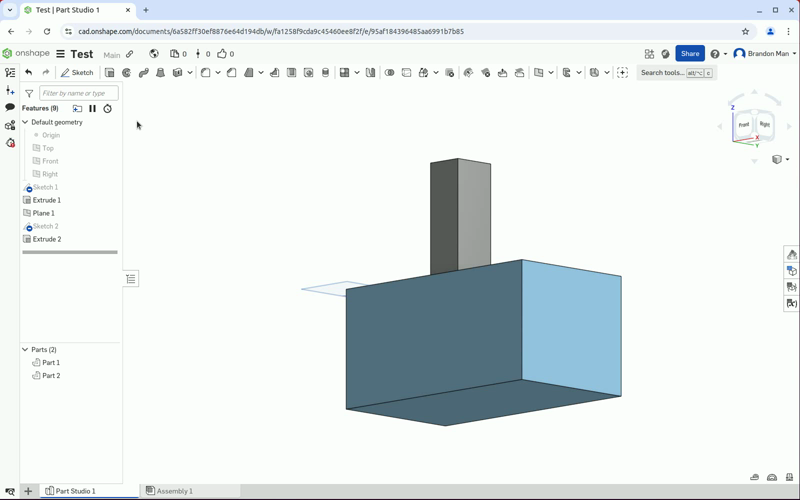
key(left, 3)
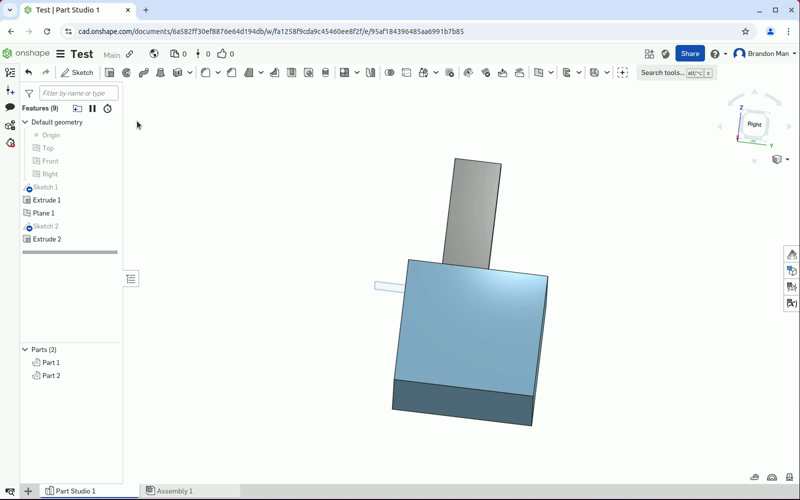
key(right, 3)
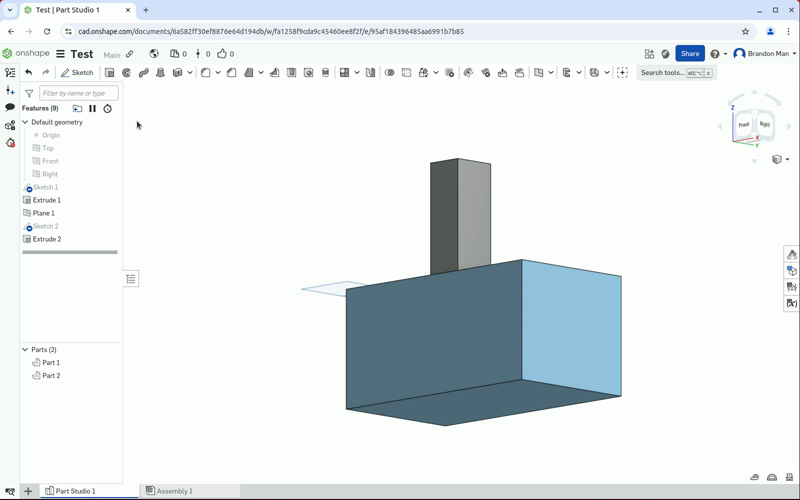
key(down, 3)
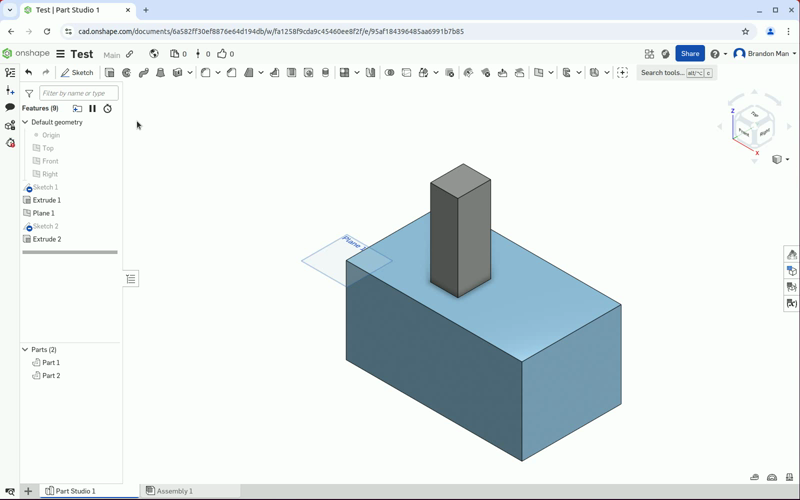
mouse_move(73, 189)
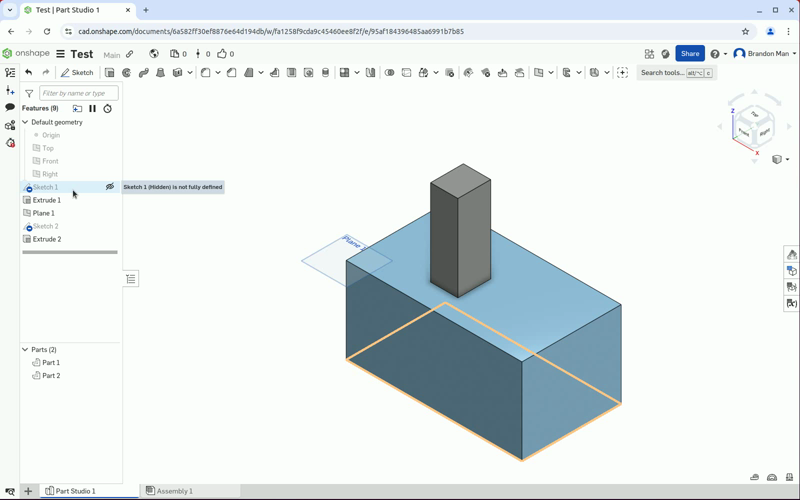
click(73, 189)